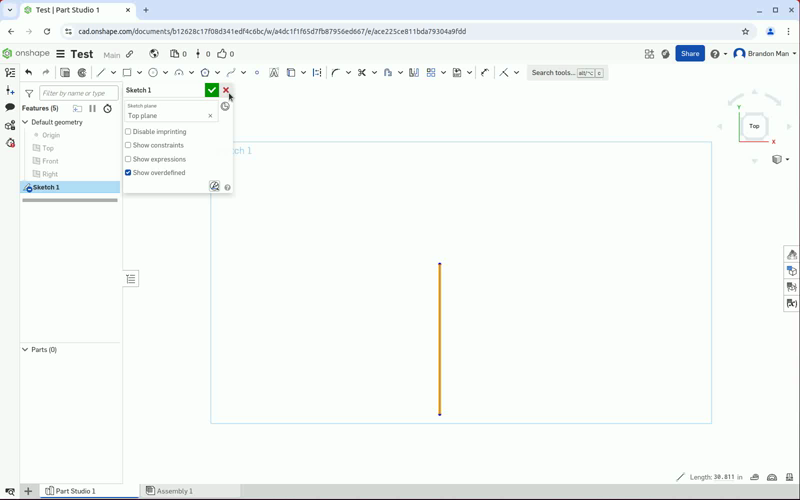
key(shift+h)
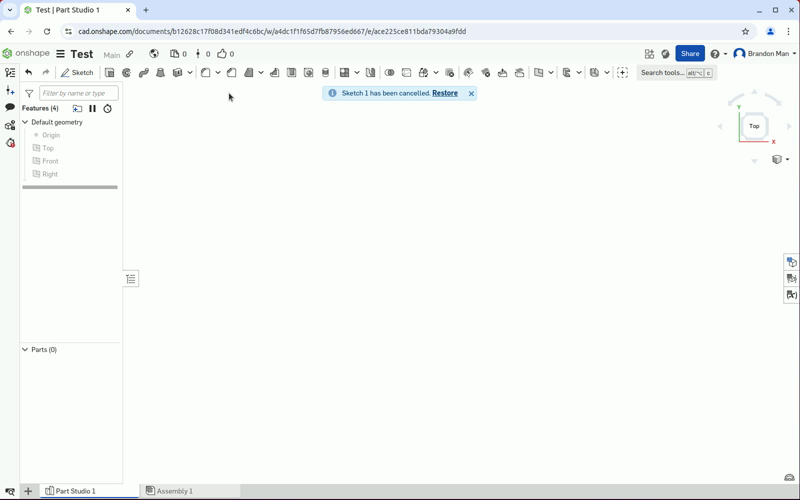
mouse_move(73, 352)
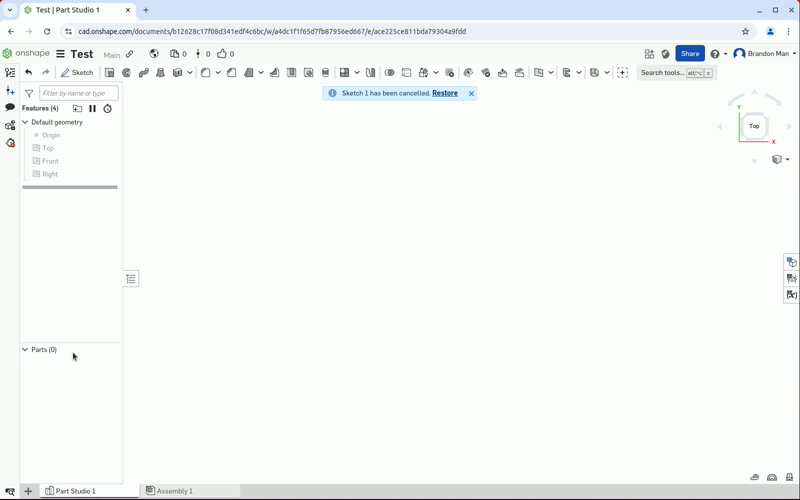
key(y)
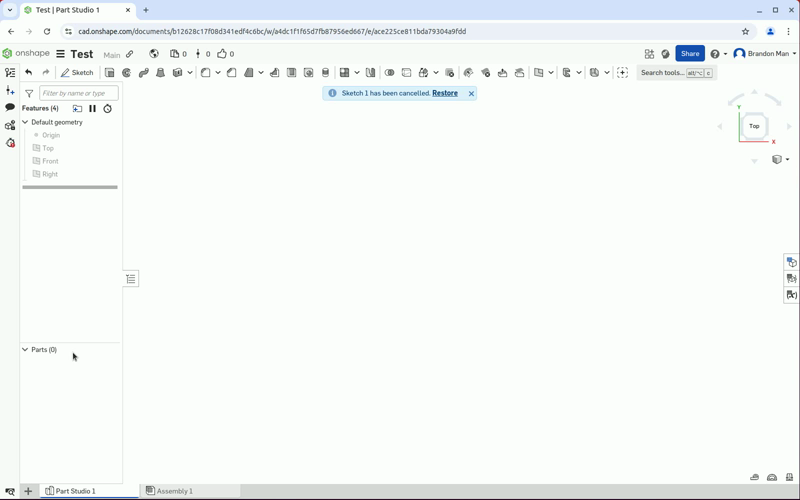
key(shift+p)
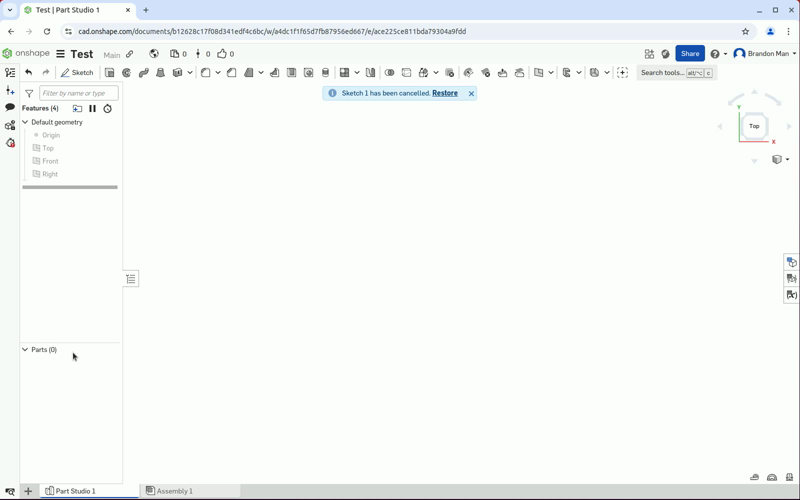
key(space)
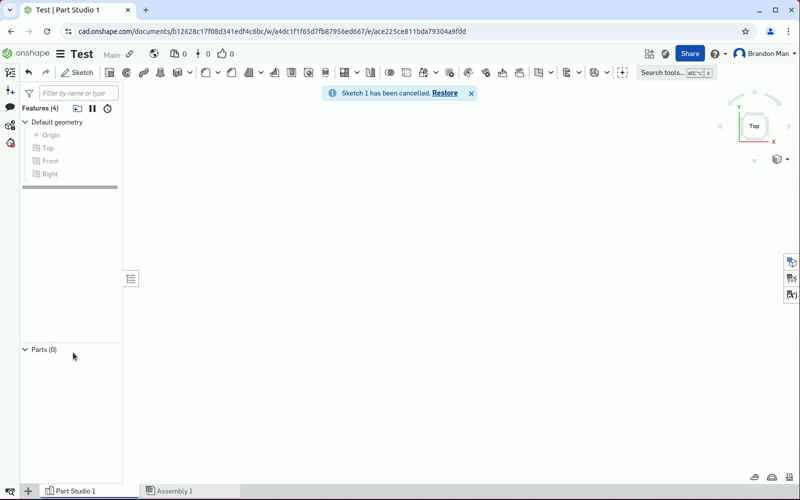
key_down(shift)
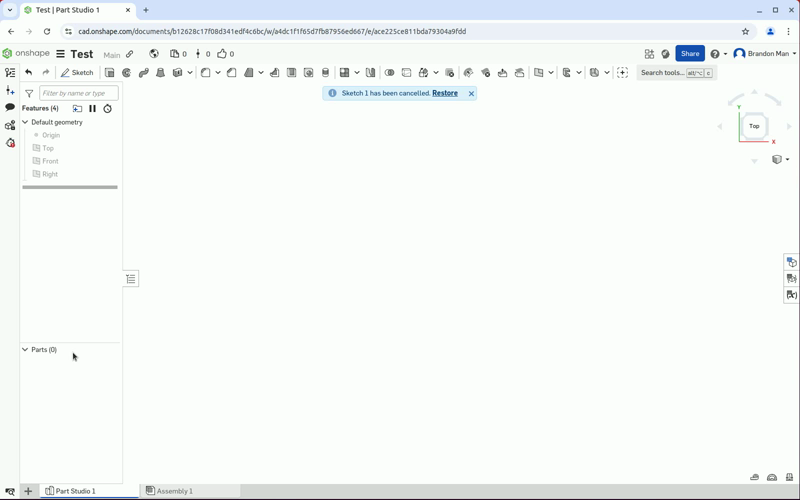
key(up)
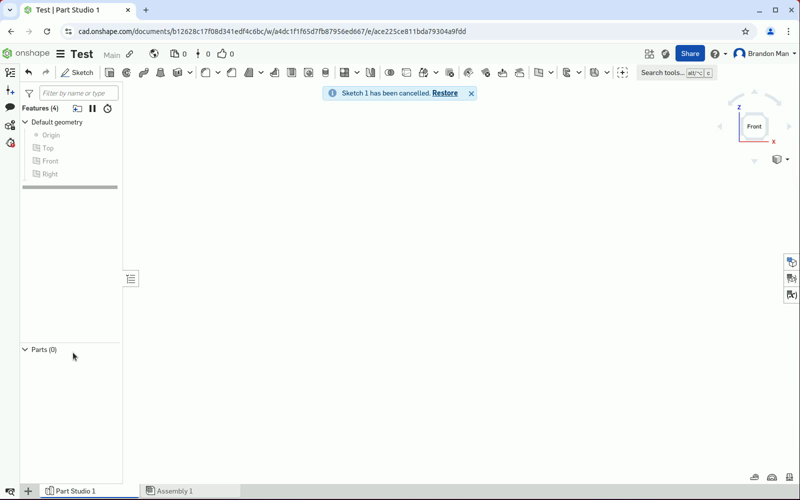
key_up(shift)
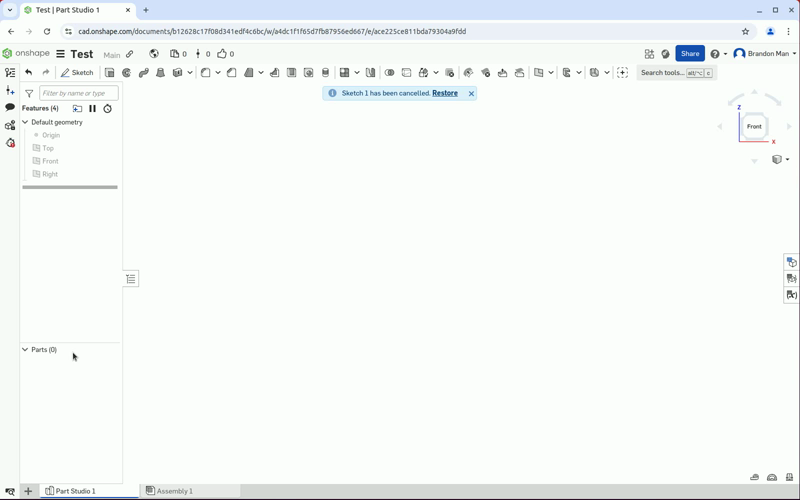
mouse_move(73, 352)
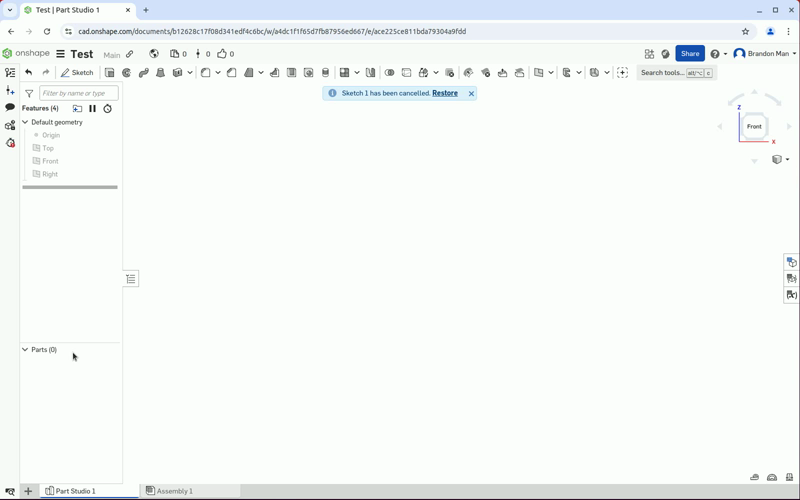
key(shift+y)
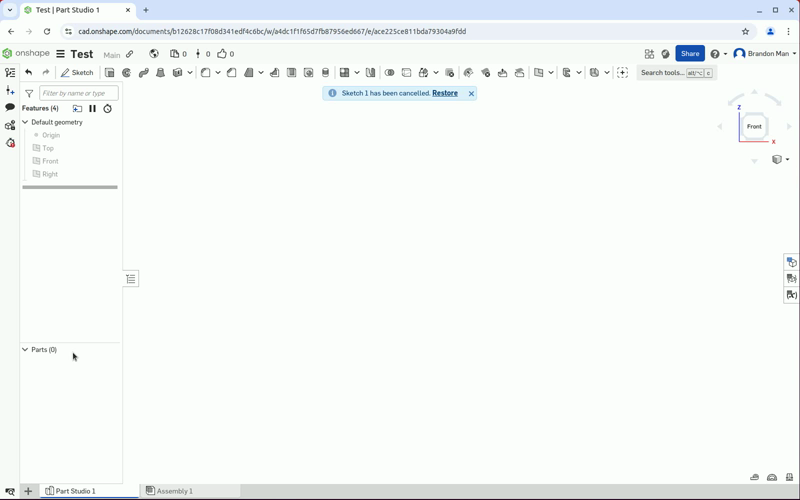
key(shift+s)
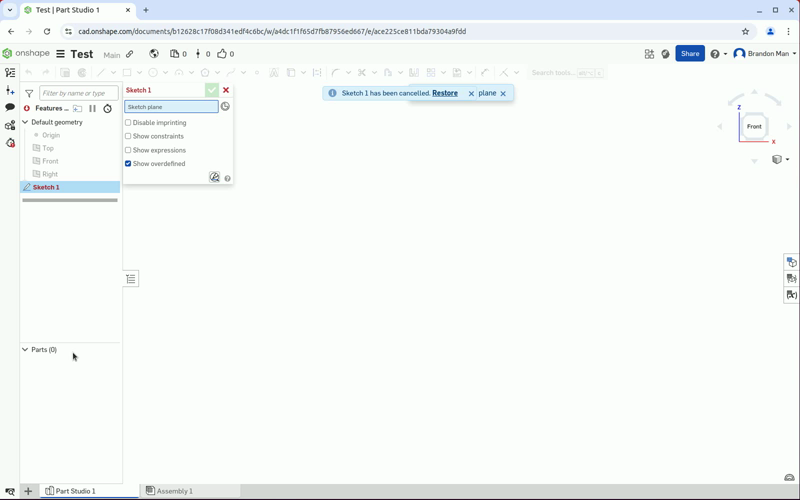
mouse_move(73, 163)
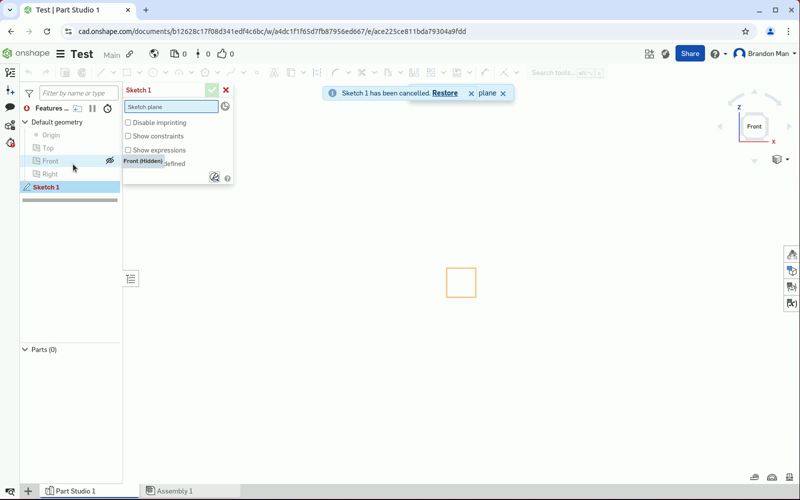
click(73, 163)
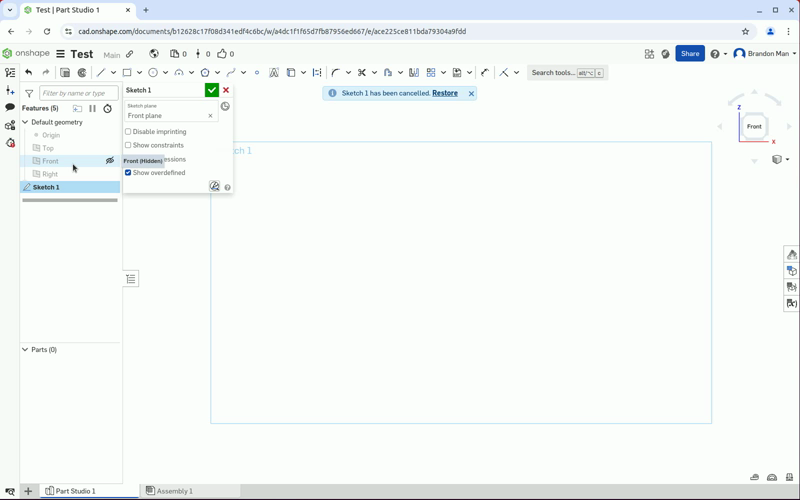
mouse_move(73, 352)
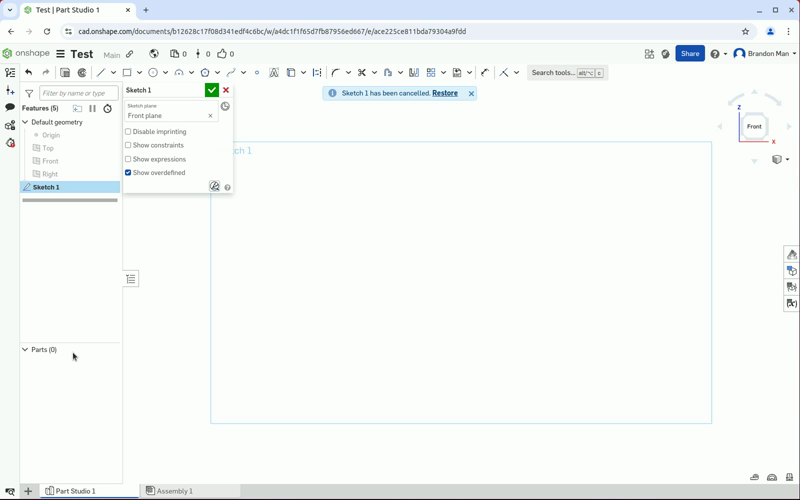
key(y)
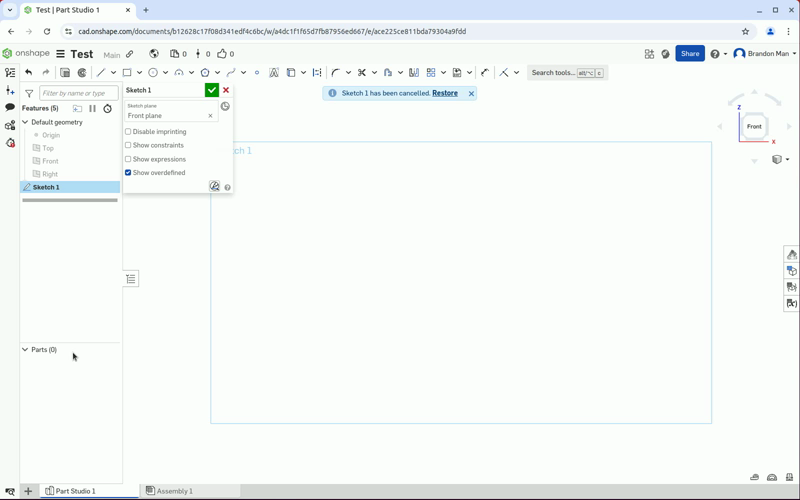
key(l)
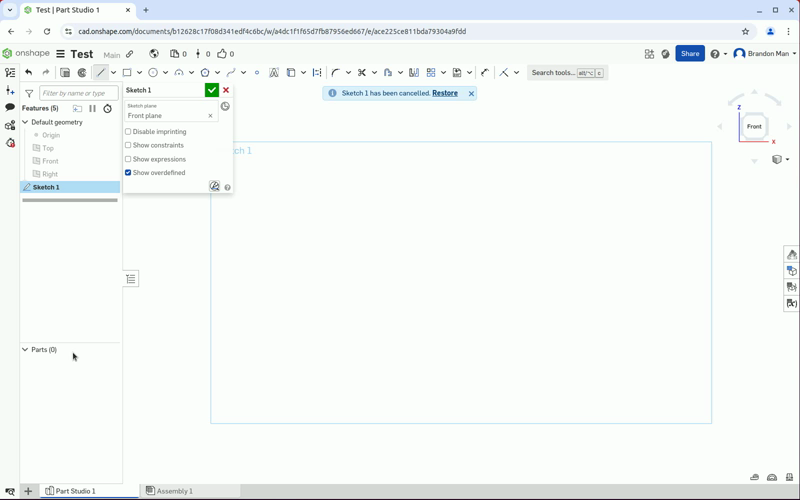
key_down(shift)
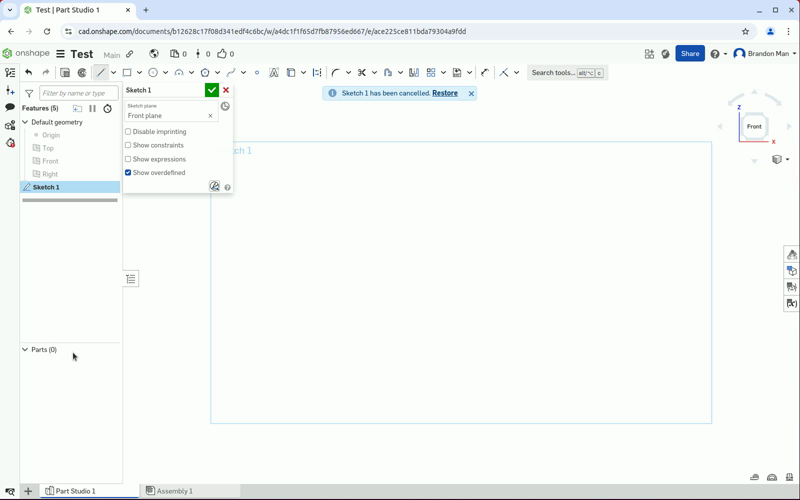
mouse_move(460, 282)
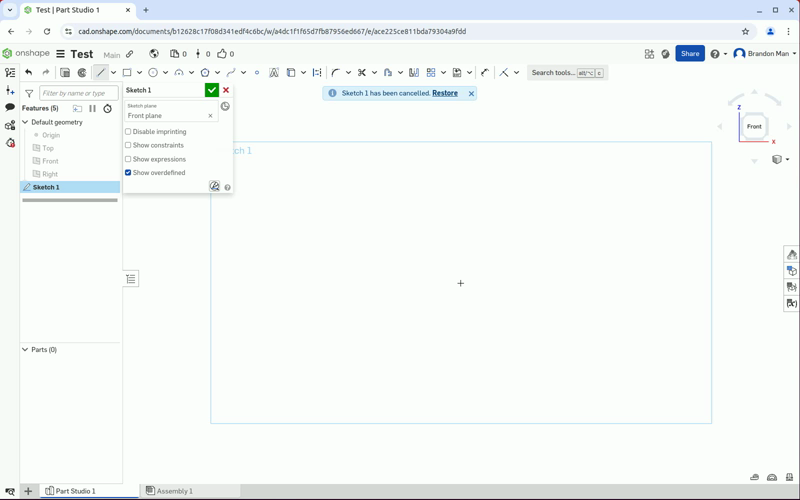
click(460, 282)
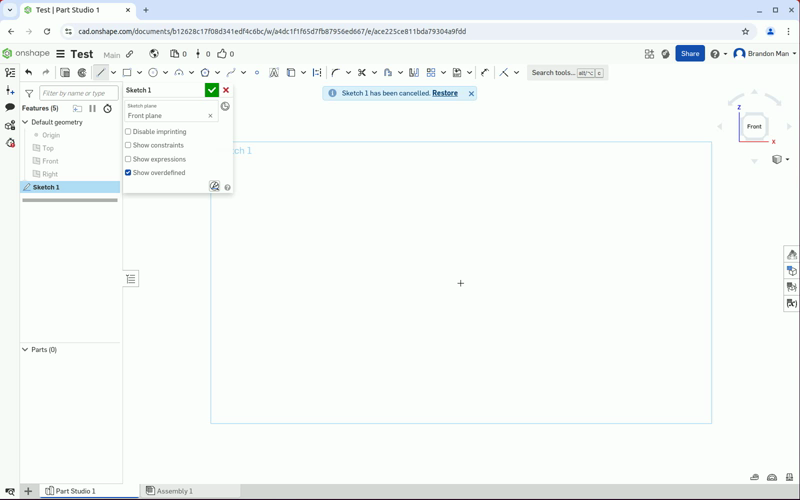
key_up(shift)
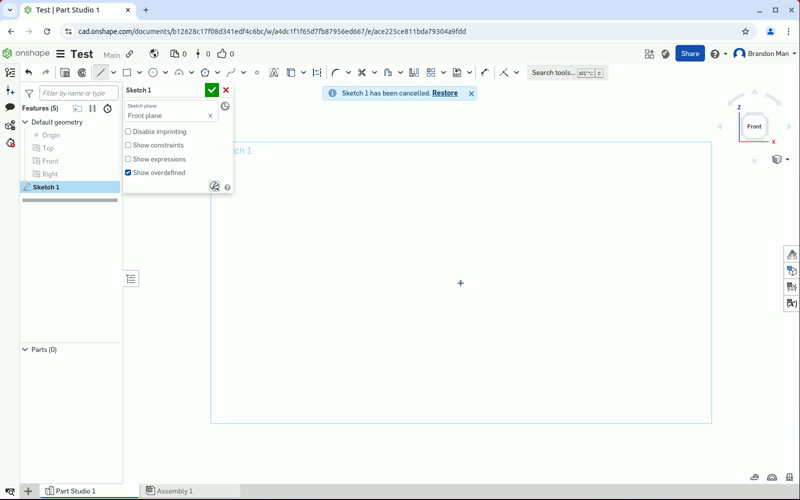
key_down(shift)
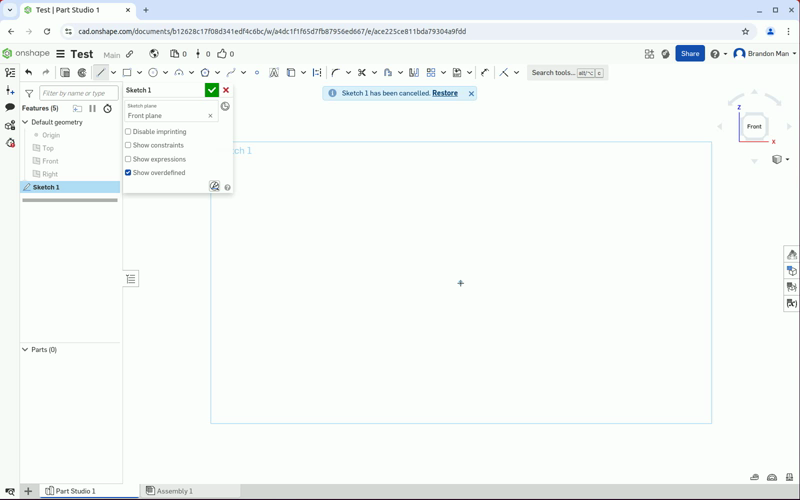
mouse_move(573, 282)
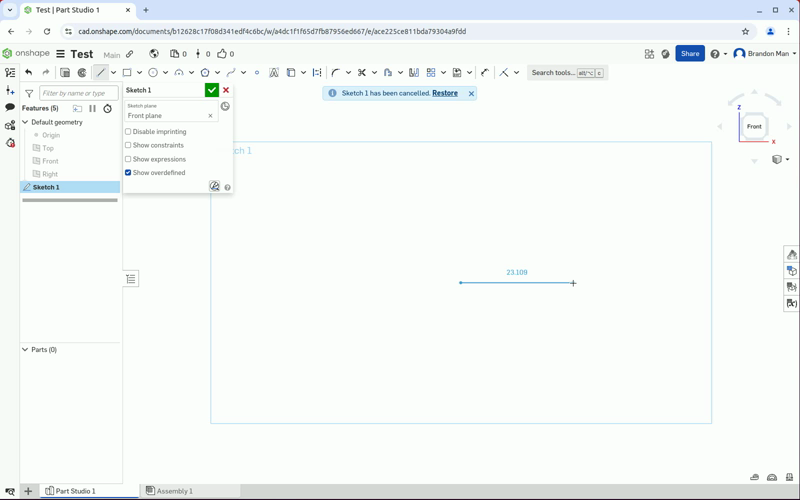
click(573, 282)
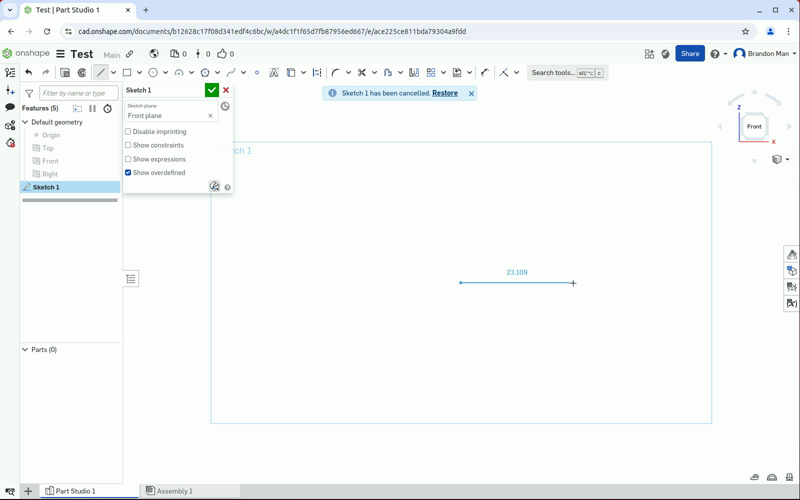
key_up(shift)
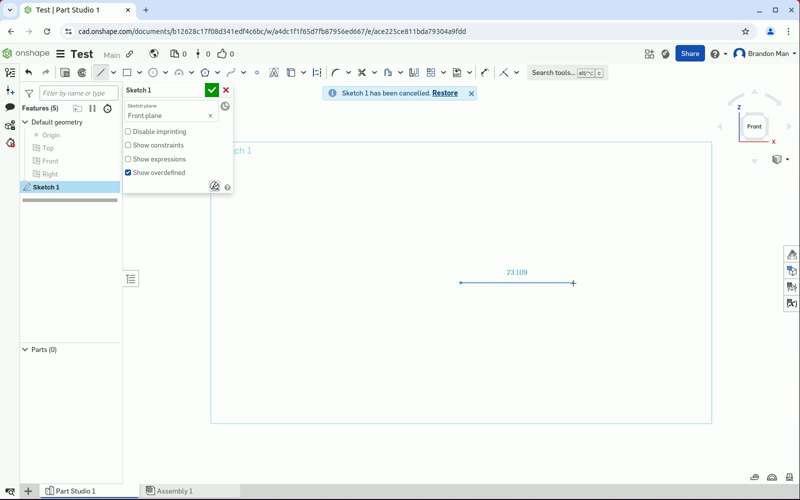
key_down(shift)
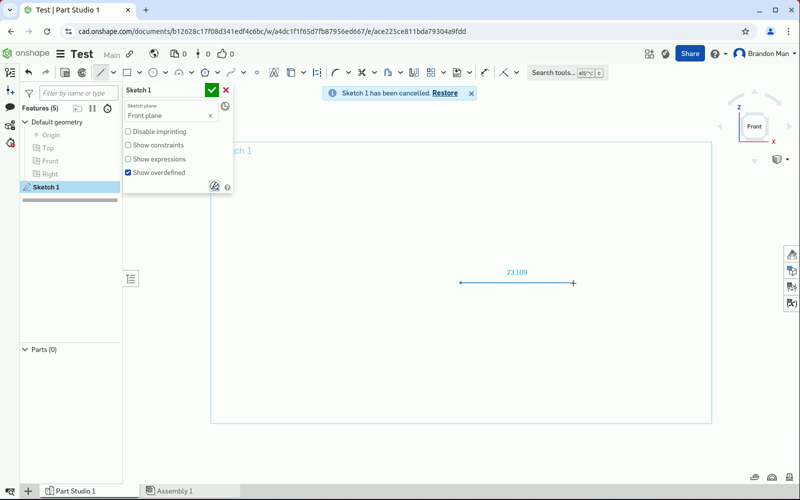
mouse_move(589, 282)
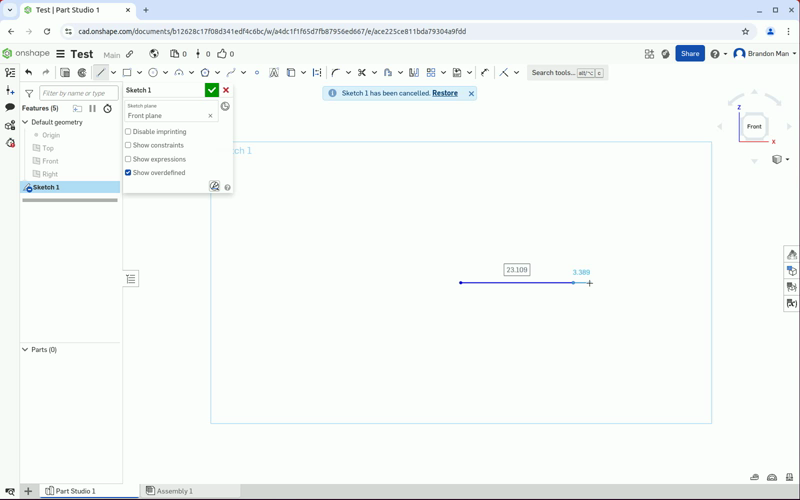
mouse_move(573, 235)
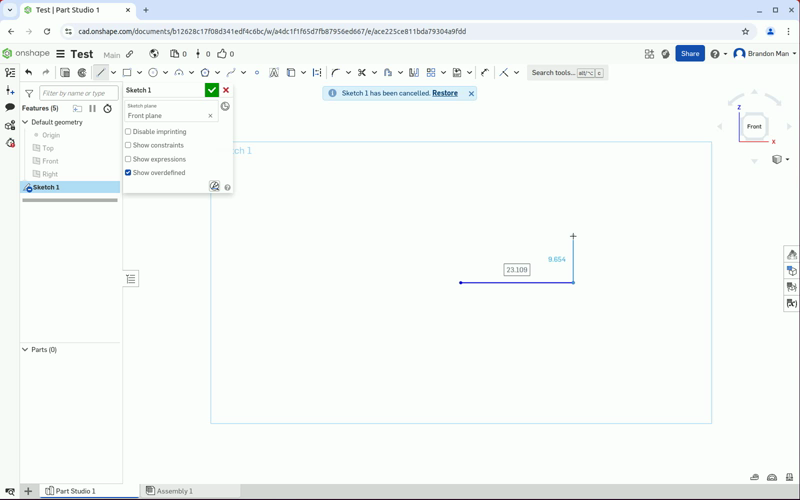
click(573, 235)
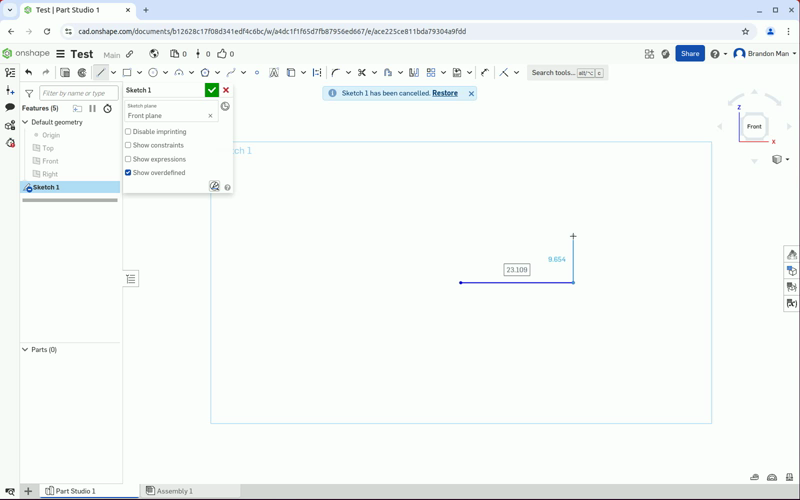
key_up(shift)
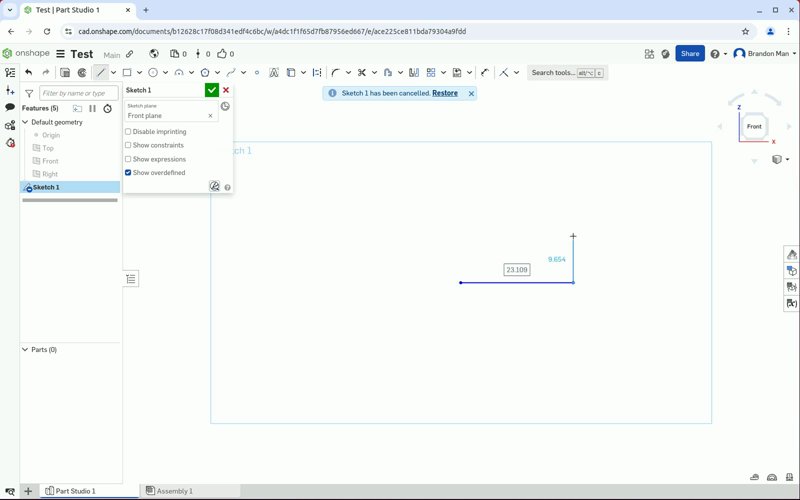
key_down(shift)
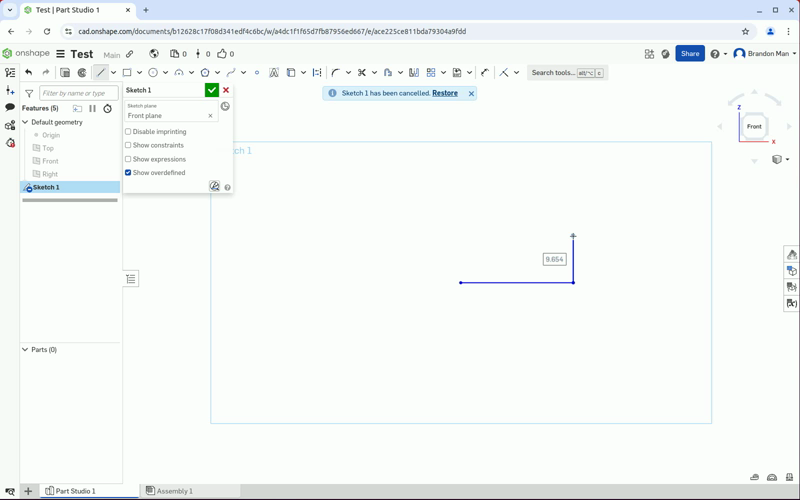
mouse_move(460, 235)
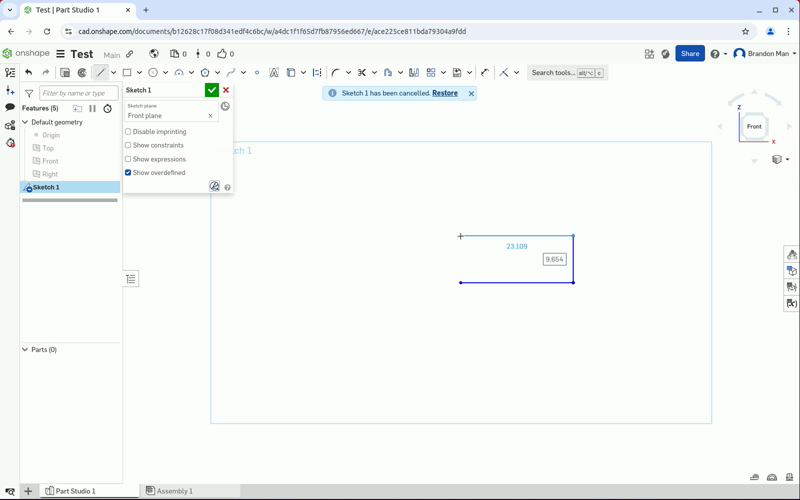
click(460, 235)
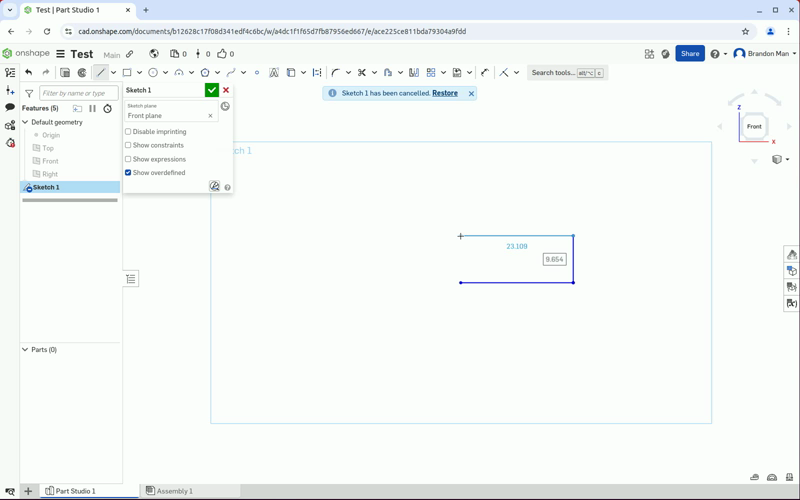
key_up(shift)
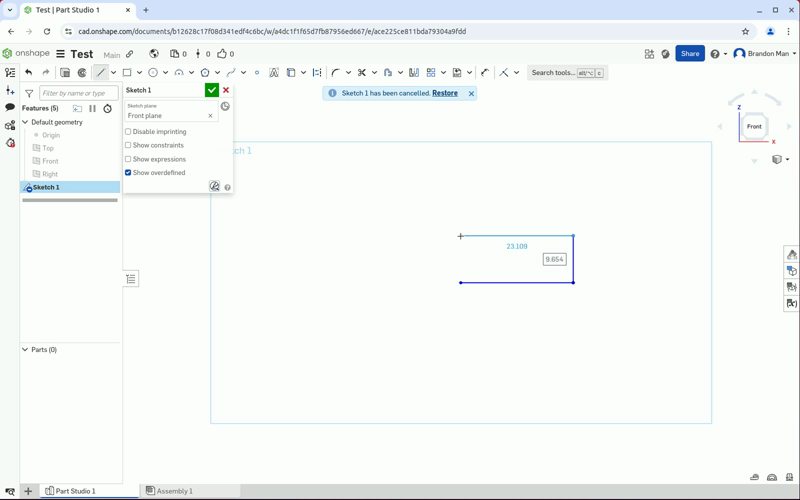
mouse_move(490, 235)
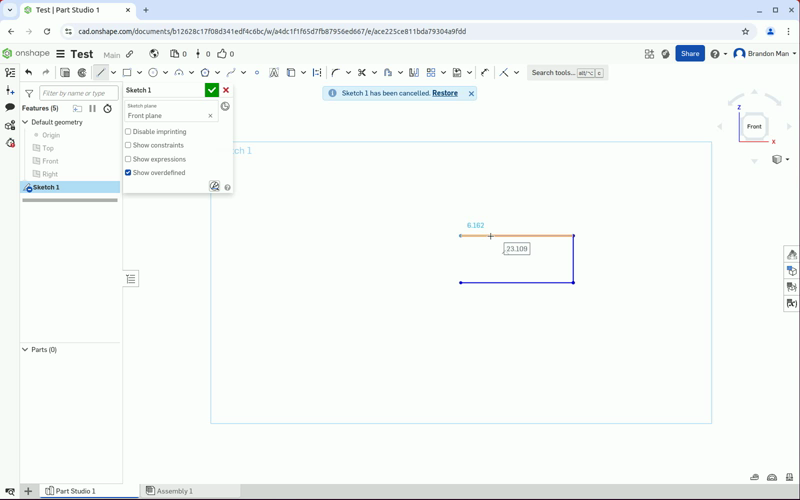
key_down(shift)
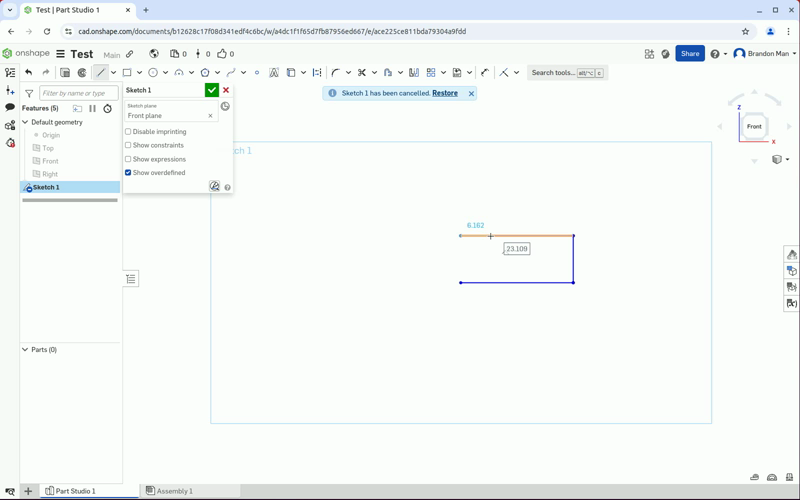
mouse_move(460, 282)
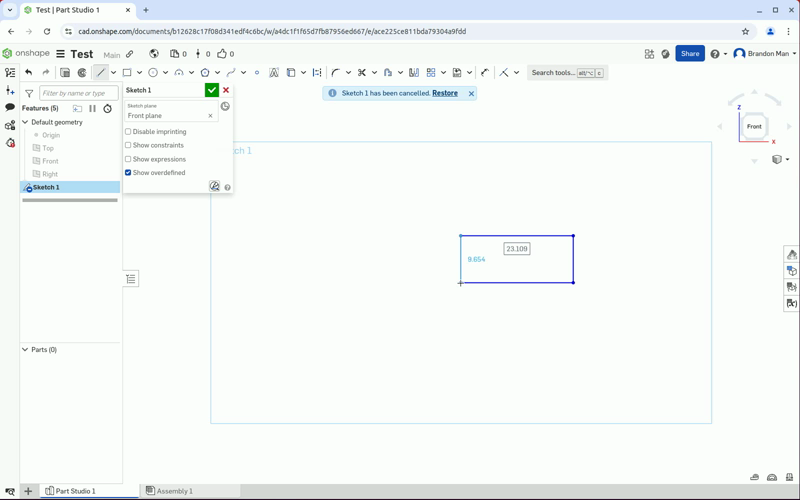
key_up(shift)
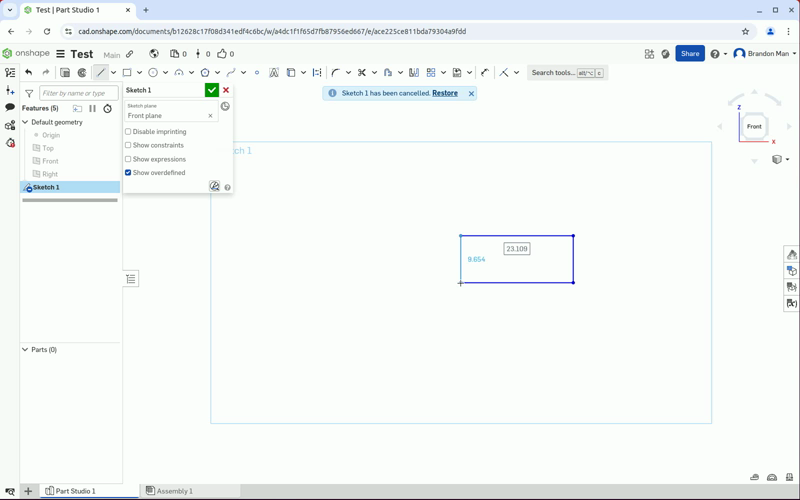
click(460, 282)
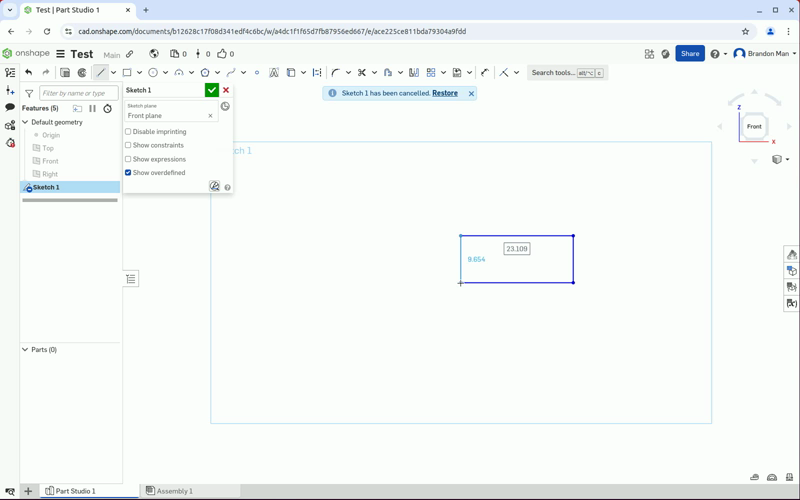
key(esc)
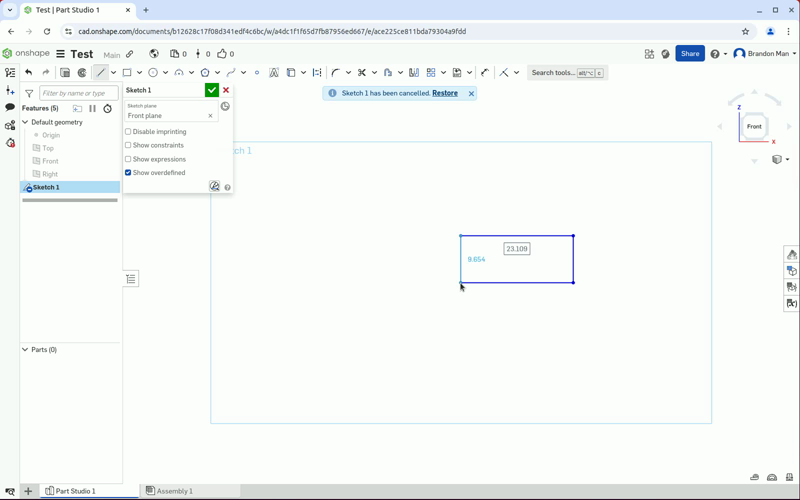
mouse_move(535, 243)
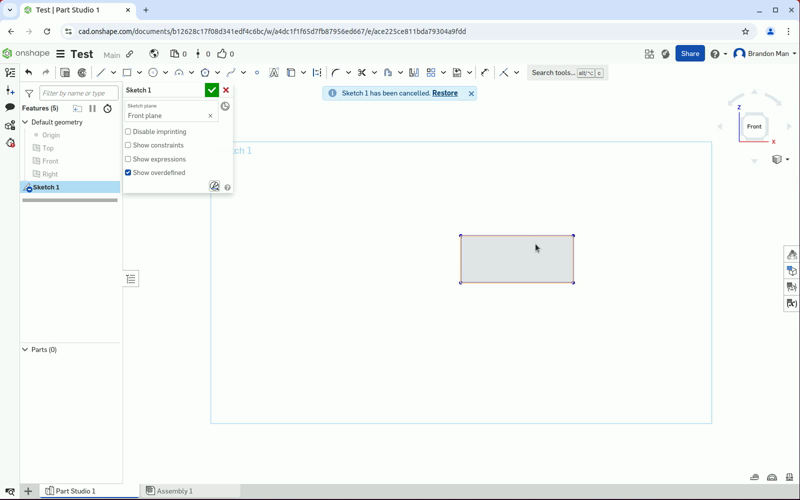
click(535, 243)
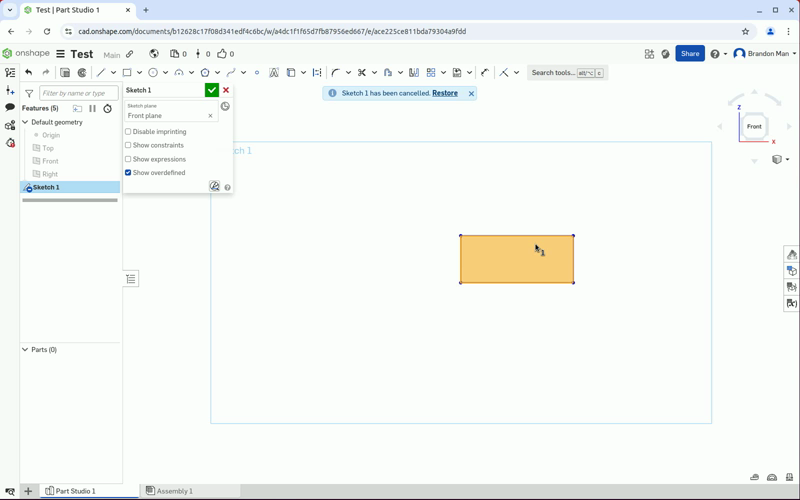
mouse_move(73, 352)
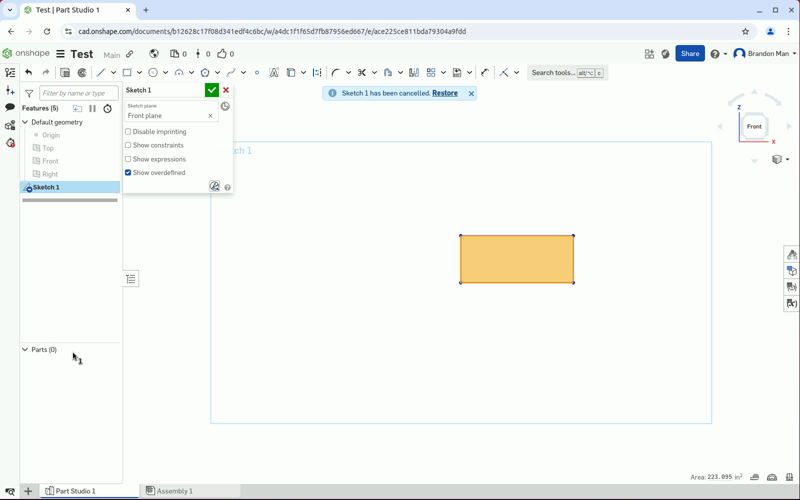
key(shift+y)
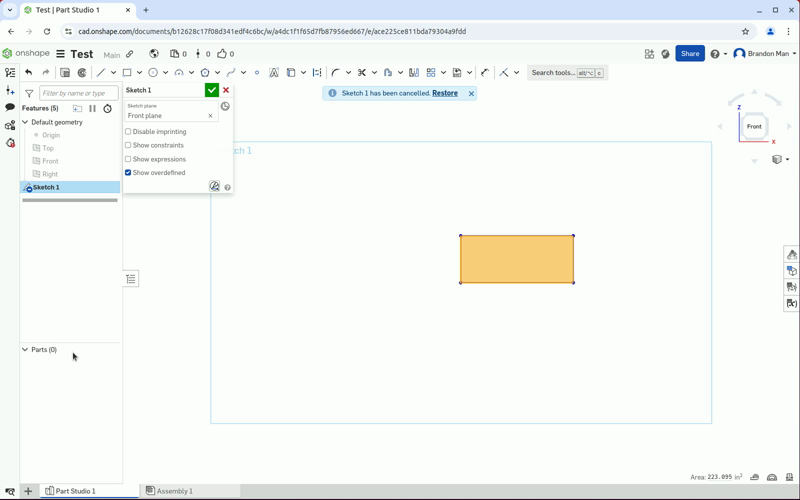
key(shift+e)
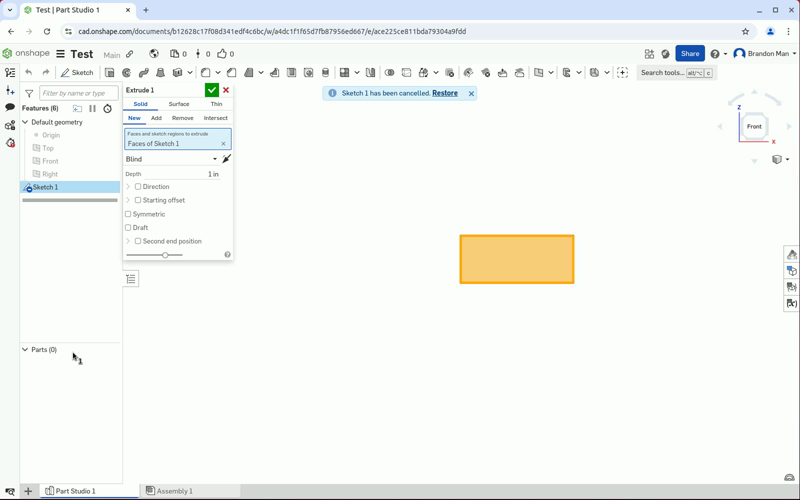
mouse_move(143, 106)
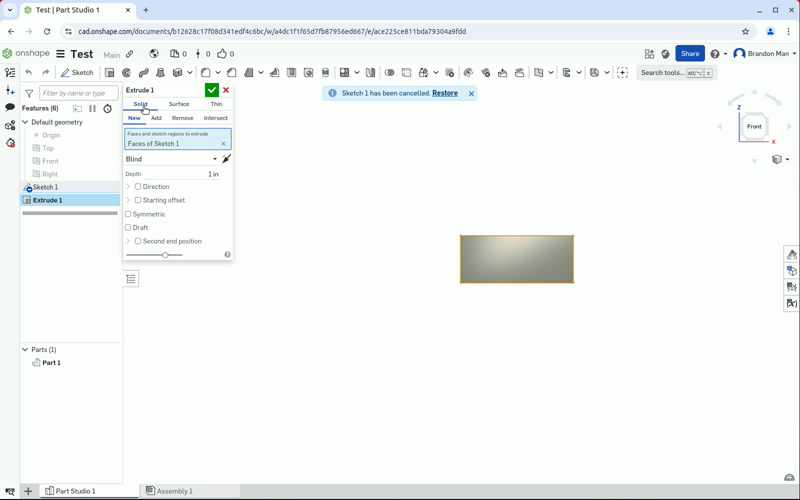
click(143, 106)
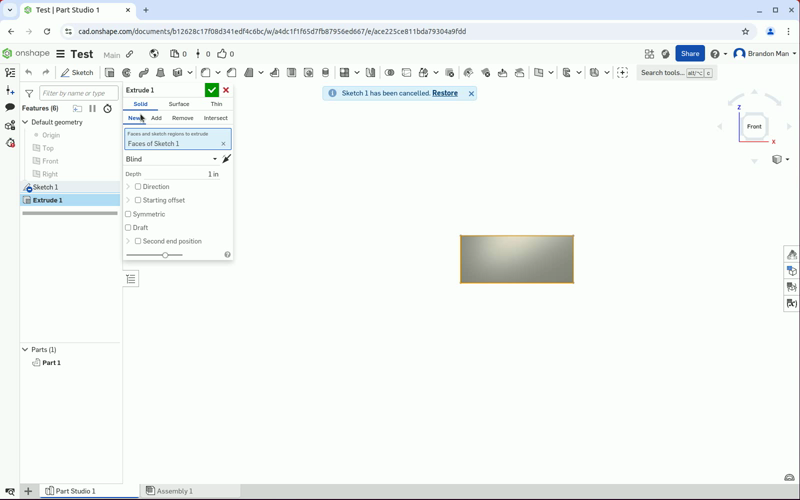
mouse_move(137, 120)
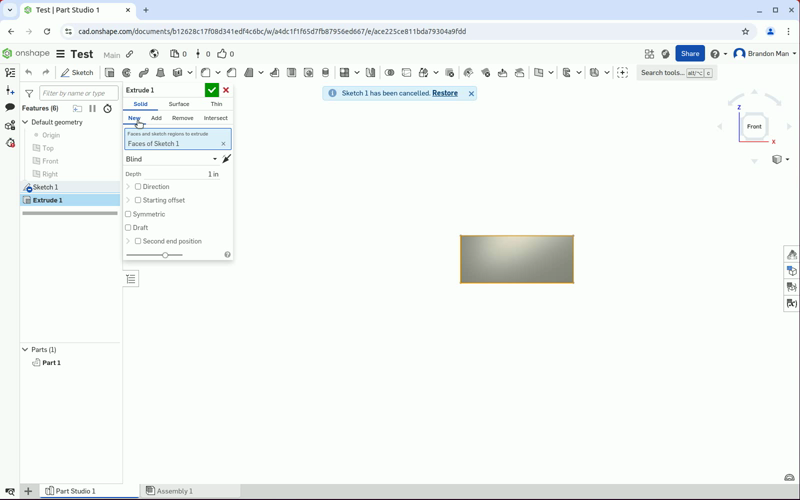
click(137, 120)
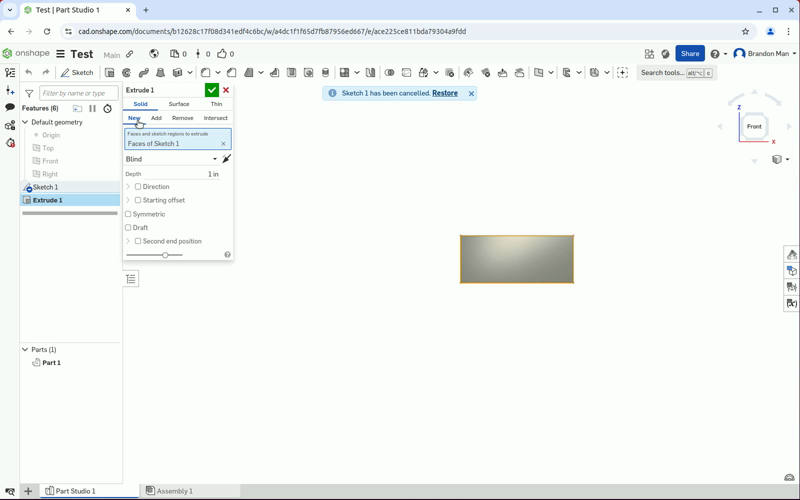
key(tab, 4)
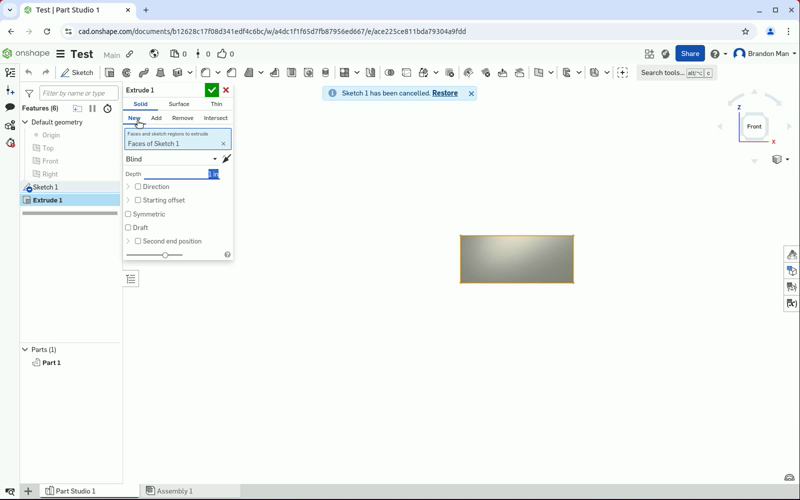
text(1.685)
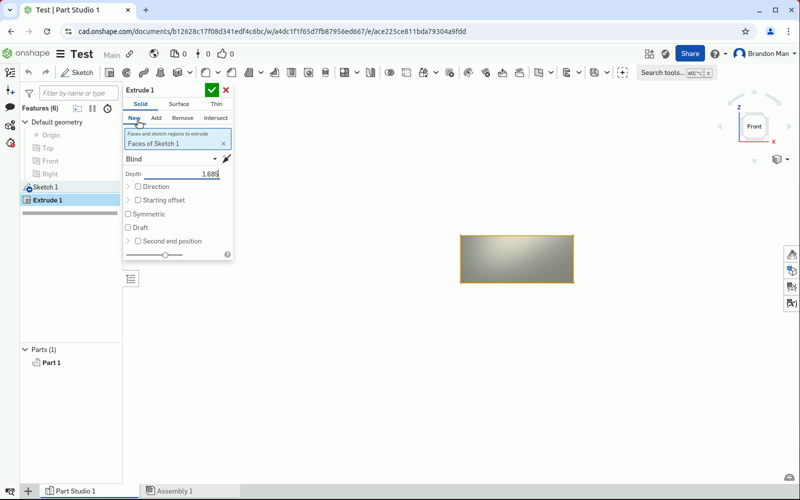
key(enter)
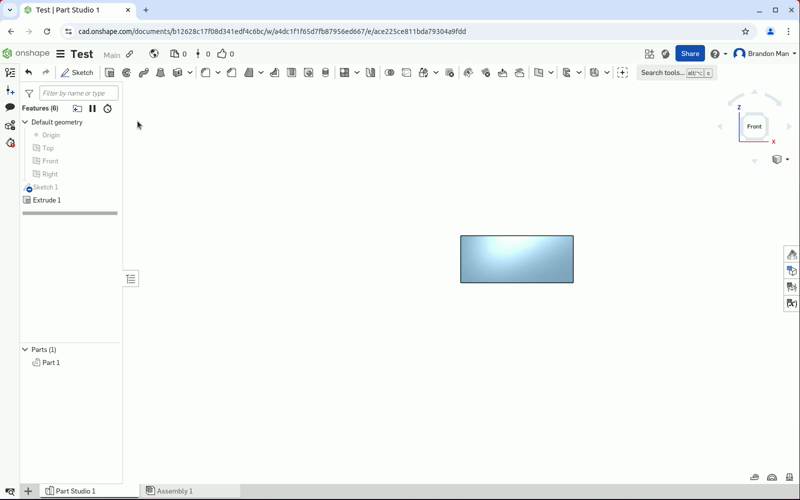
key(shift+h)
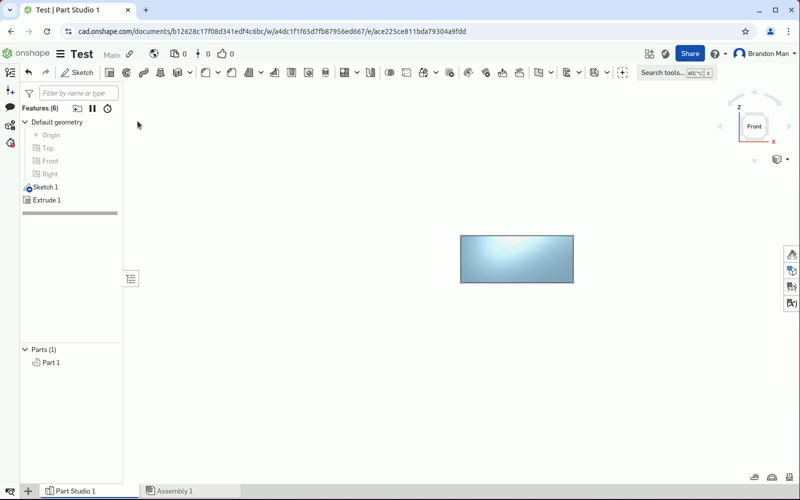
key(shift+h)
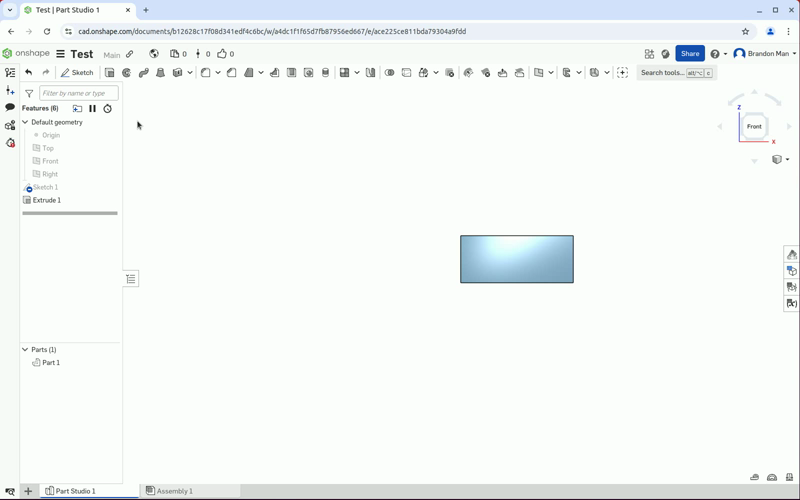
mouse_move(73, 189)
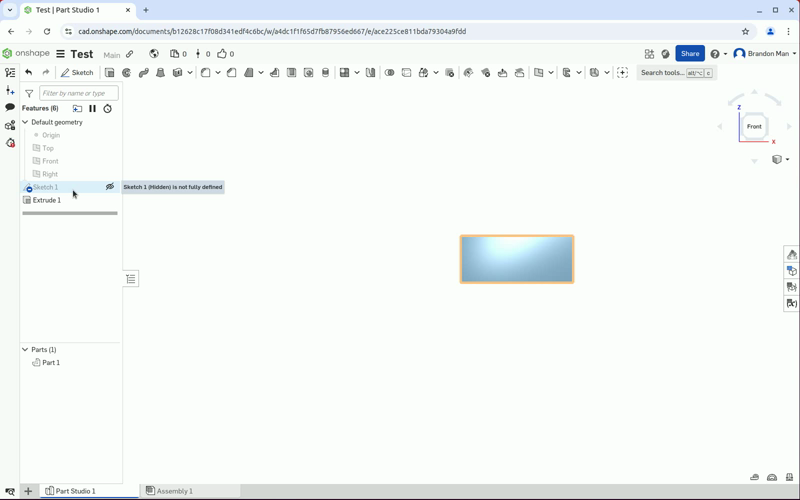
click(73, 189)
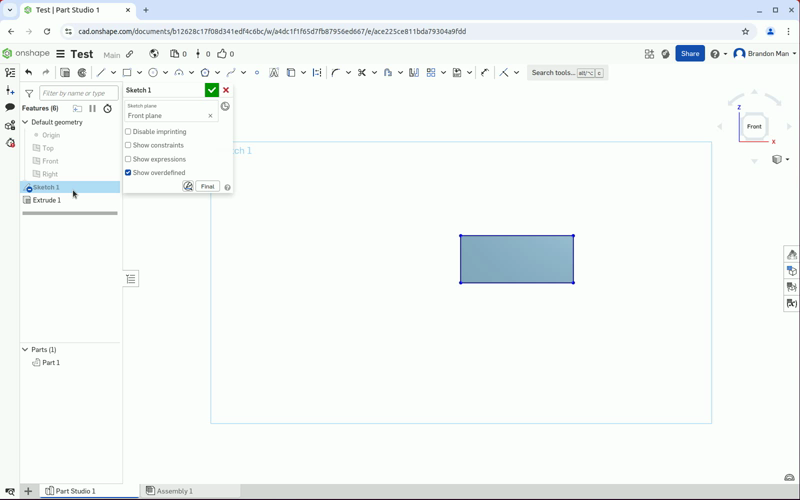
mouse_move(229, 92)
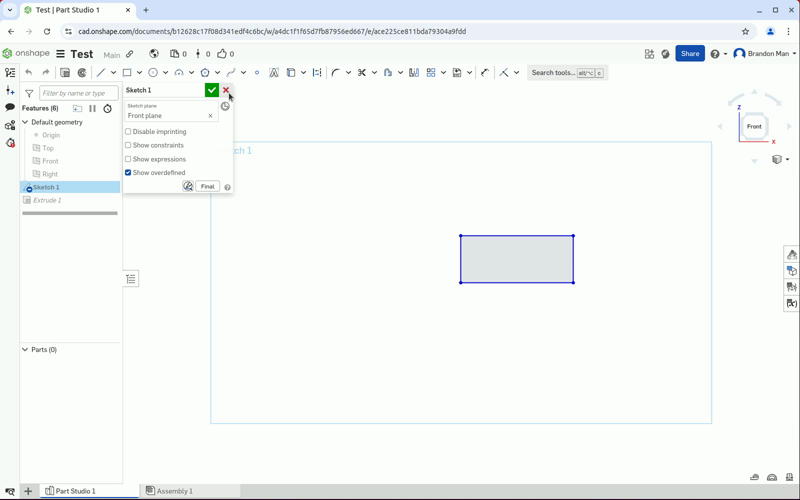
click(229, 92)
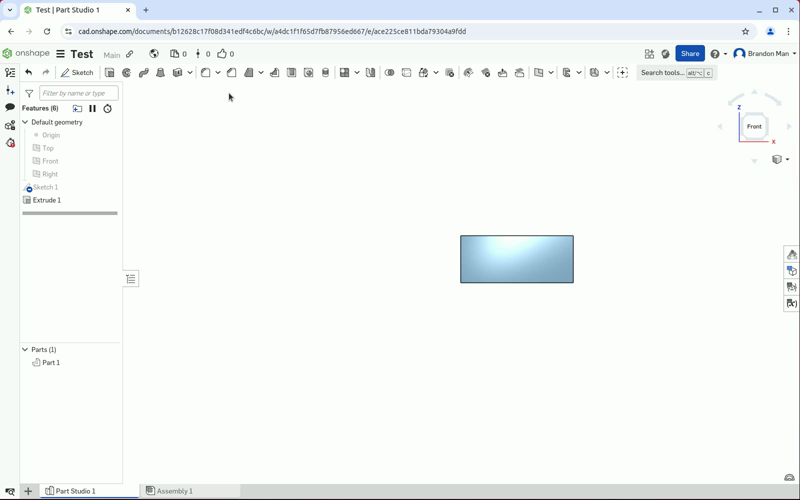
mouse_move(541, 75)
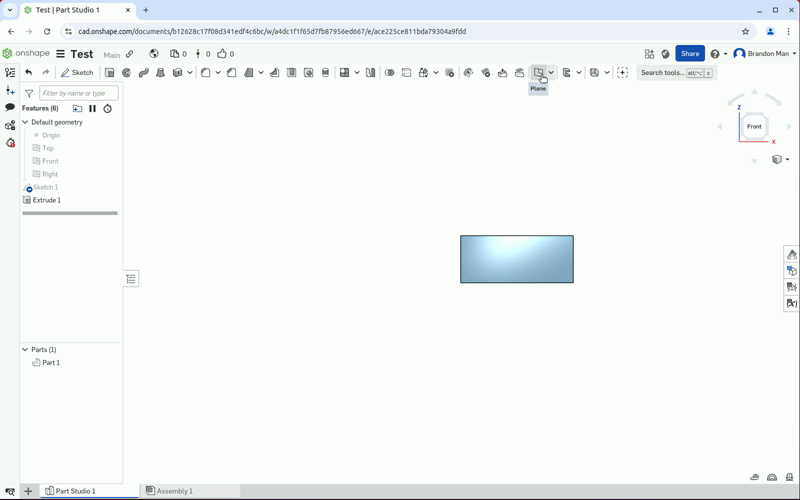
click(541, 75)
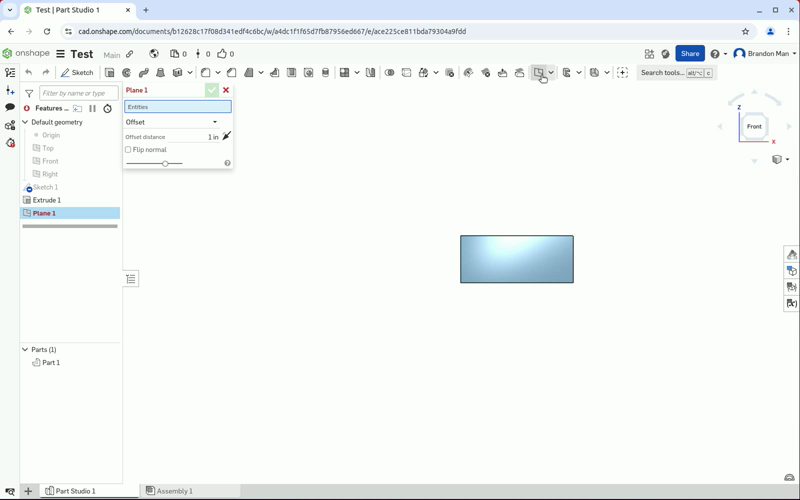
mouse_move(73, 163)
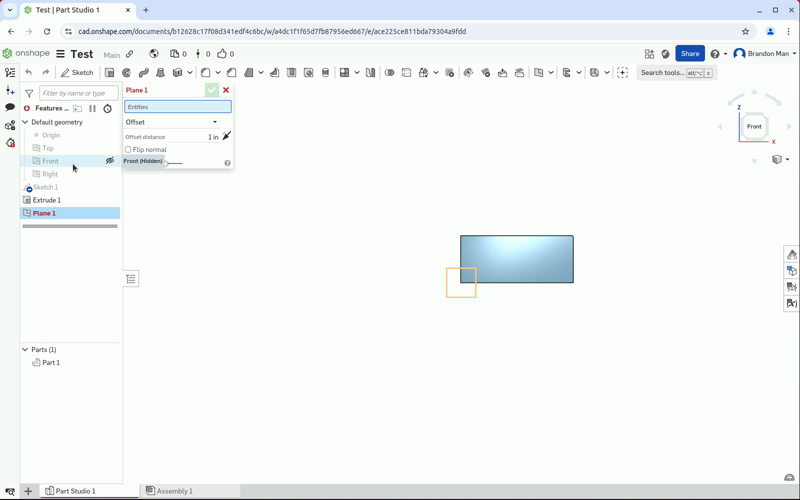
click(73, 163)
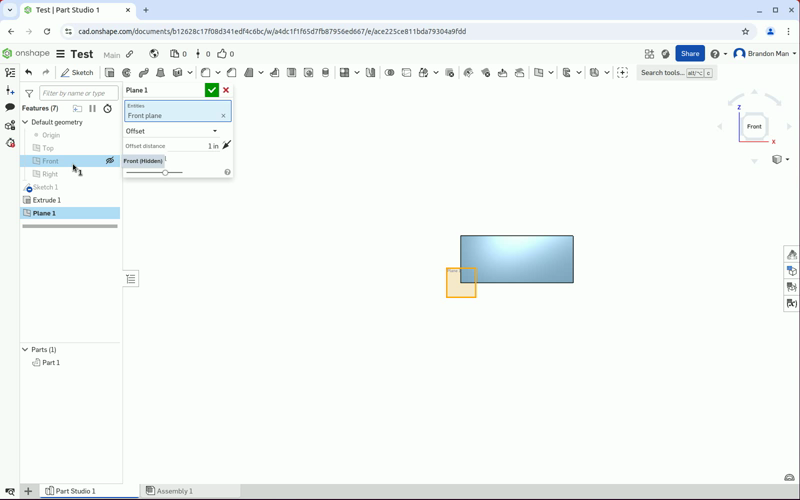
key(tab, 2)
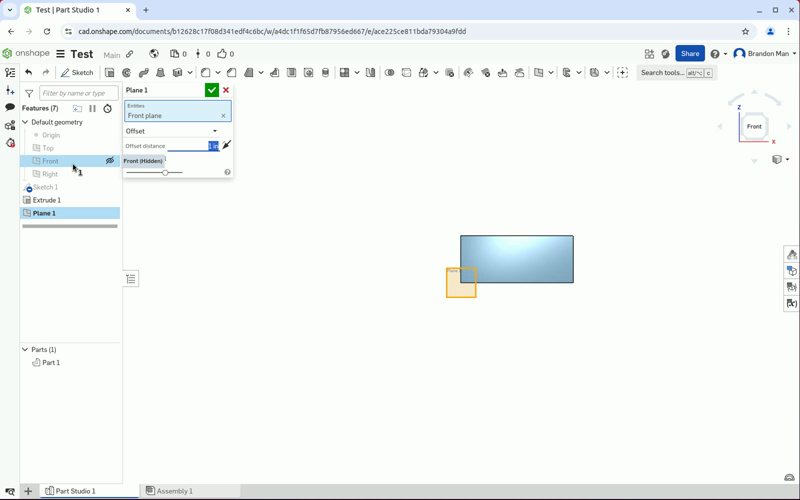
text(1.695)
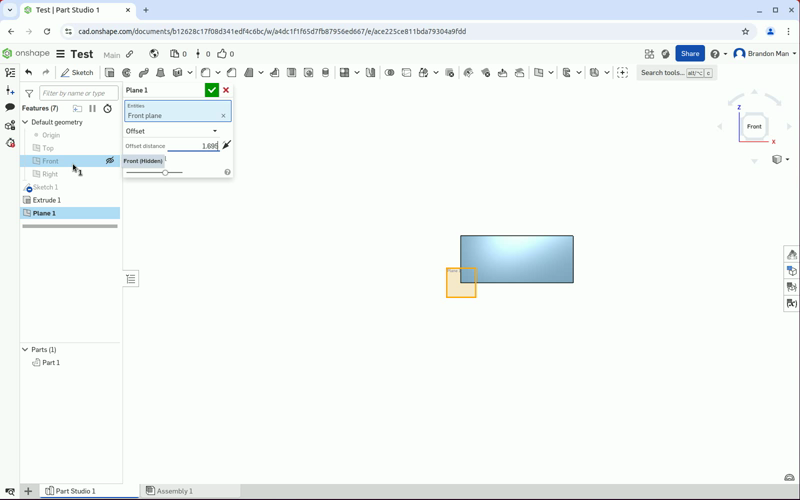
key(enter, 2)
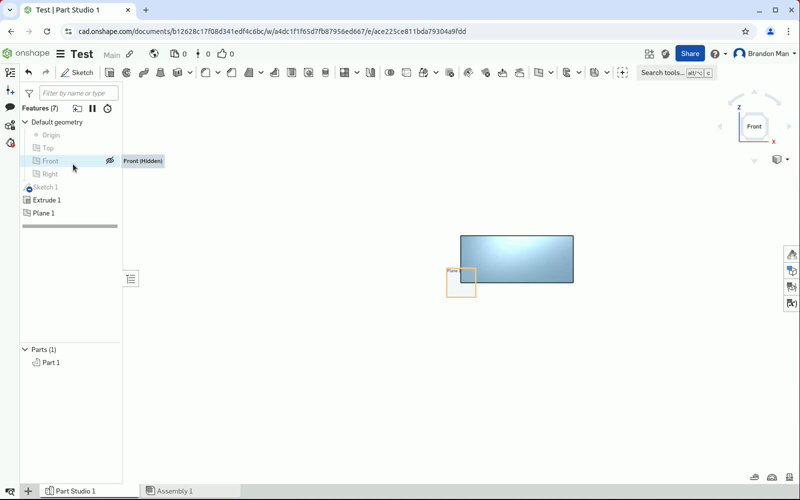
key(shift+s)
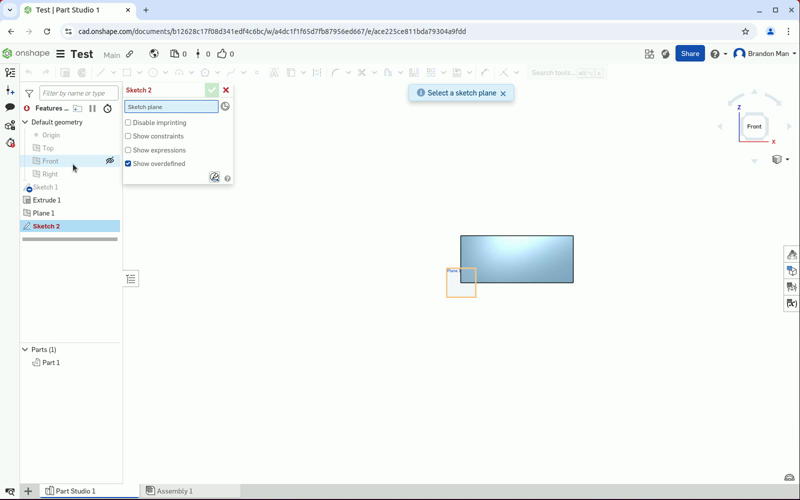
mouse_move(73, 215)
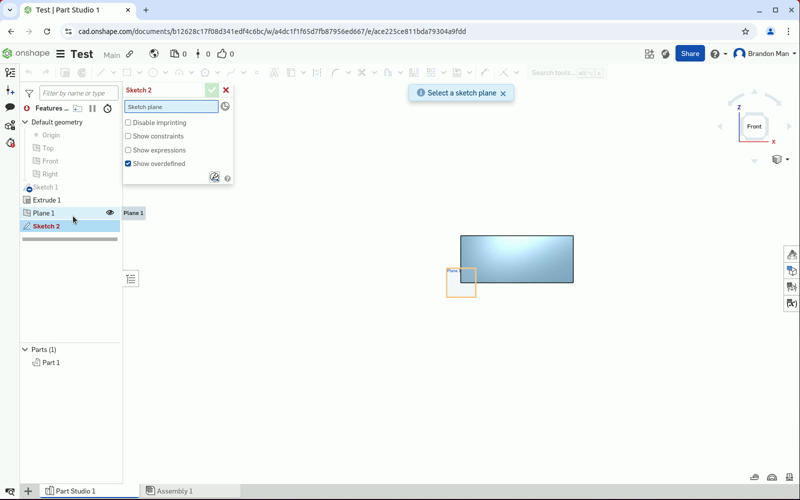
click(73, 215)
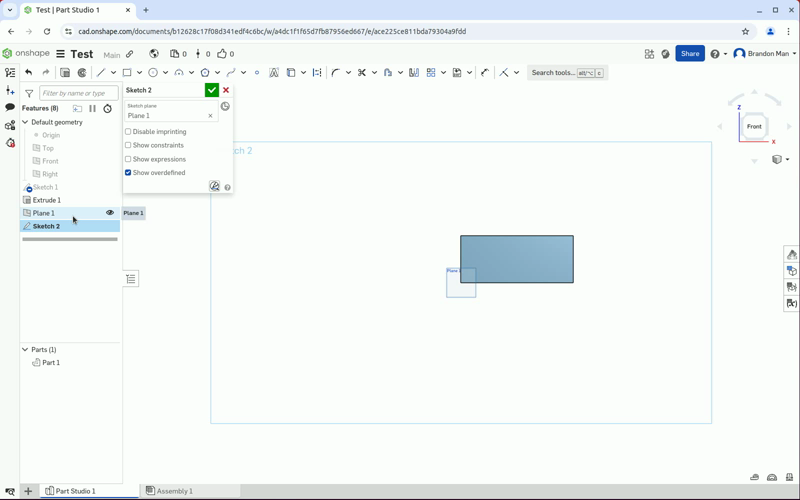
mouse_move(73, 352)
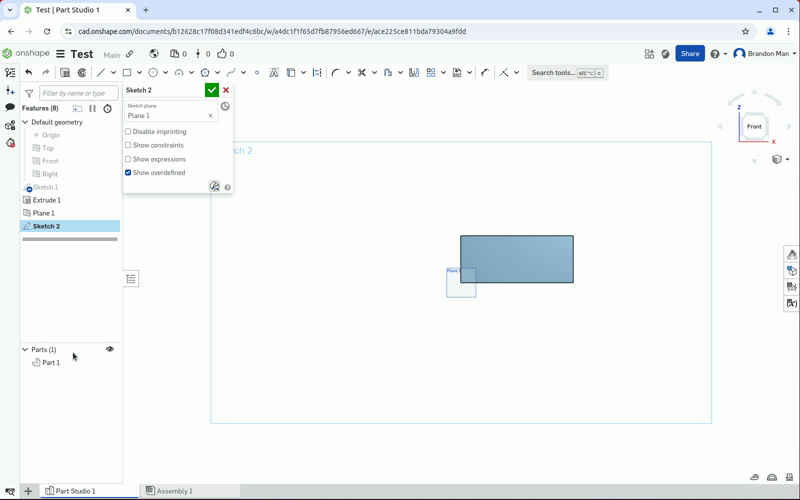
key(y)
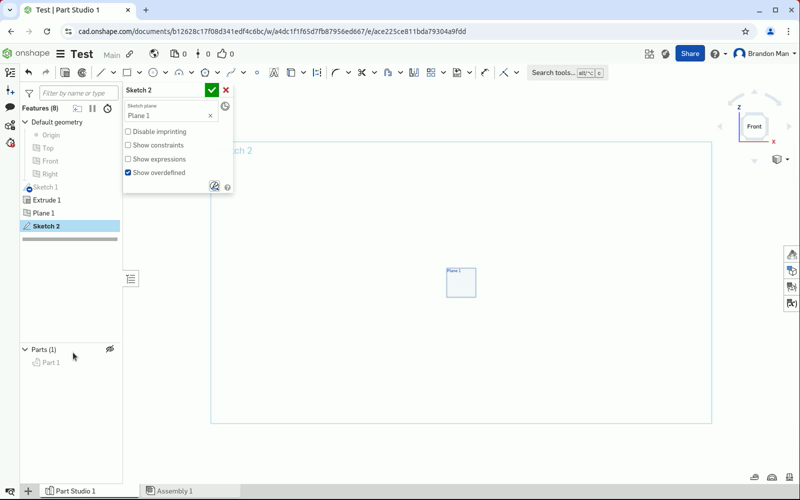
key(c)
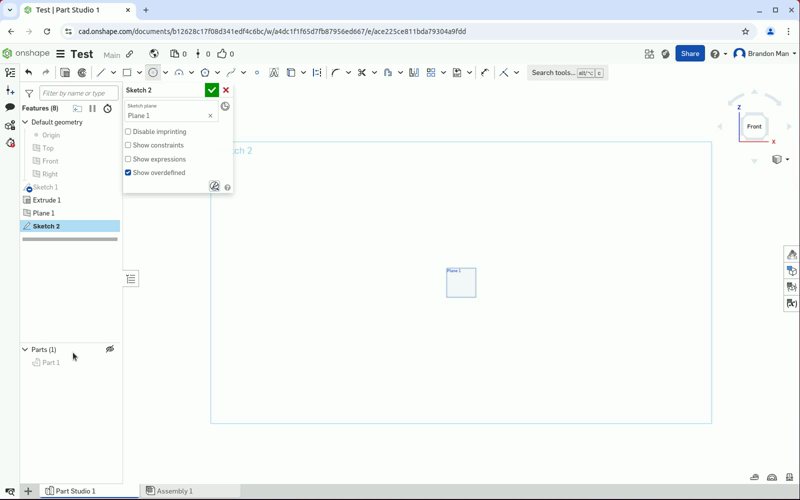
key_down(shift)
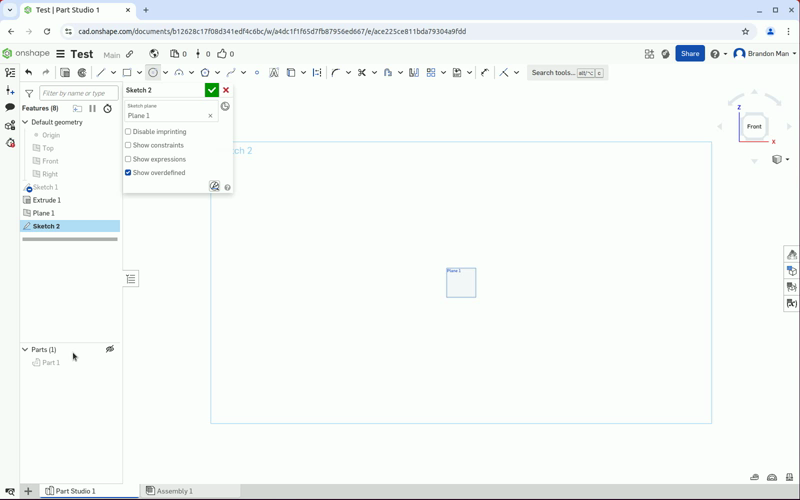
mouse_move(481, 261)
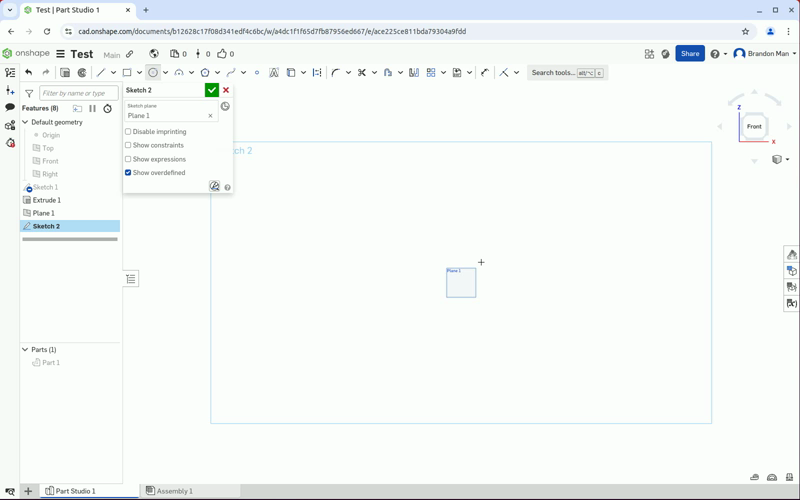
click(481, 261)
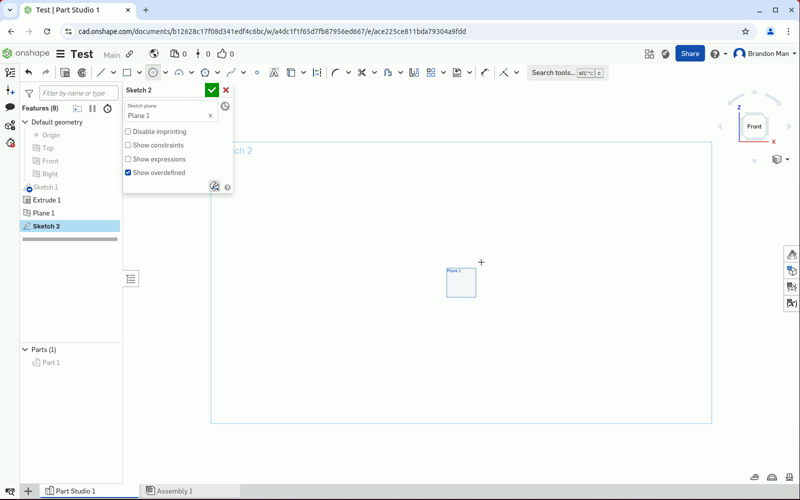
key_up(shift)
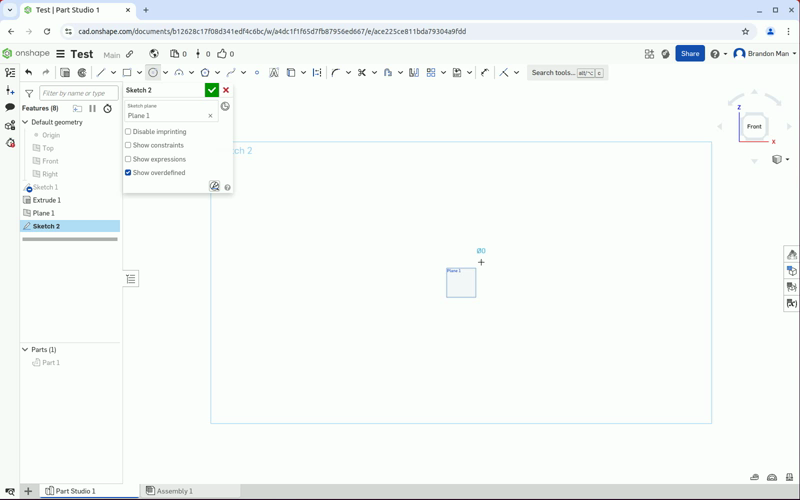
mouse_move(492, 261)
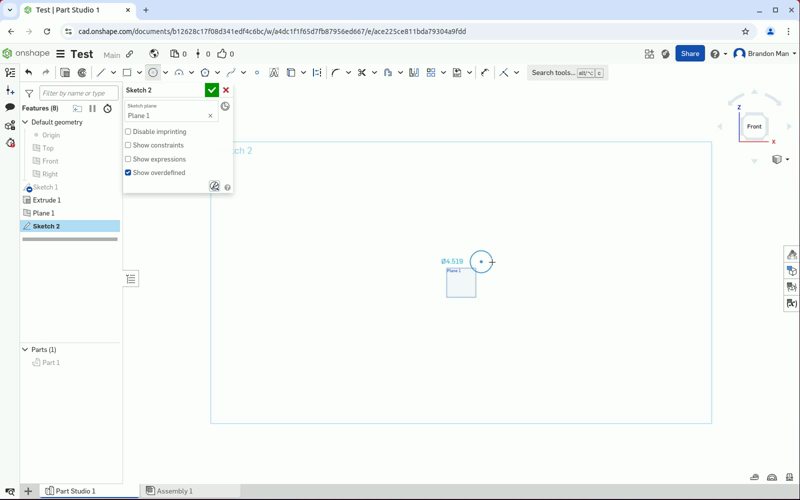
click(492, 261)
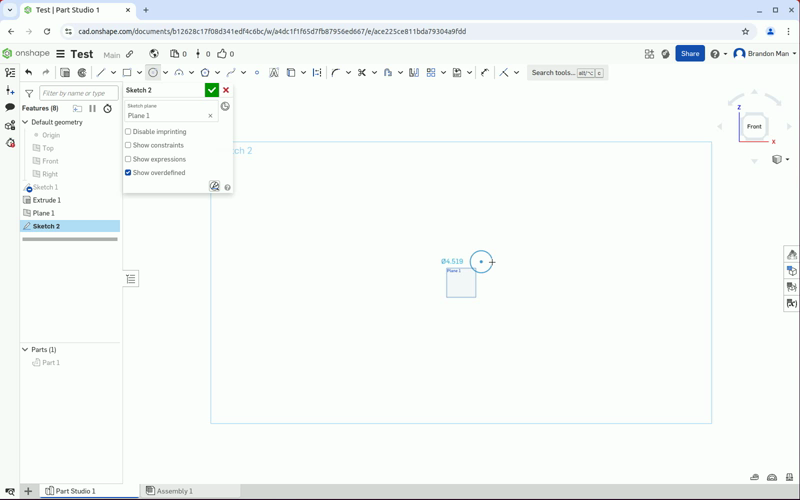
key(esc)
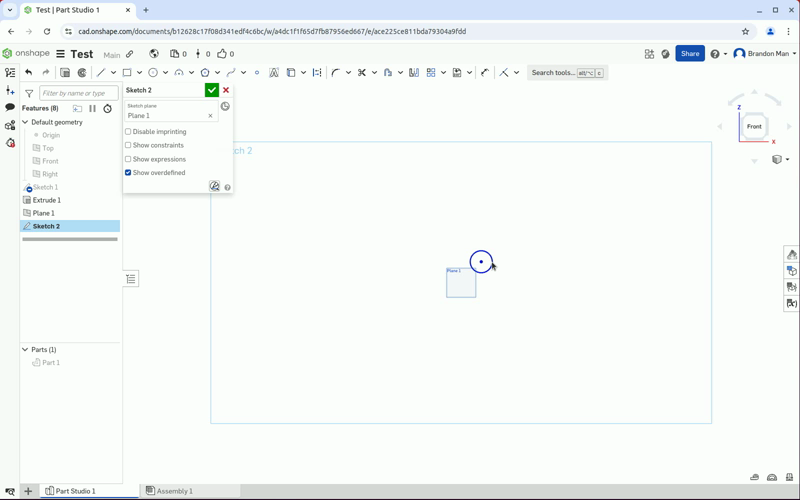
mouse_move(477, 252)
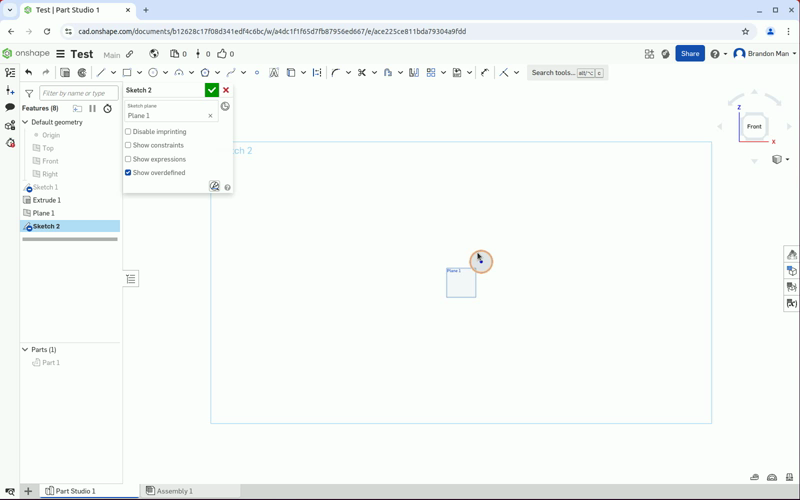
scroll(6)
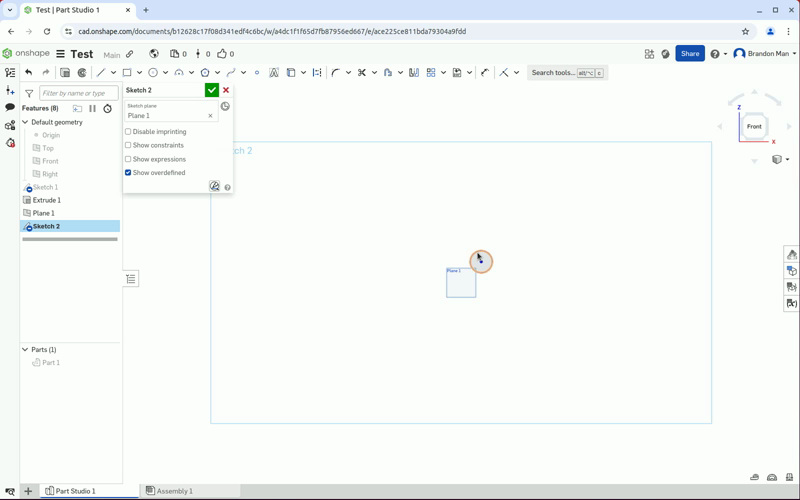
scroll(6)
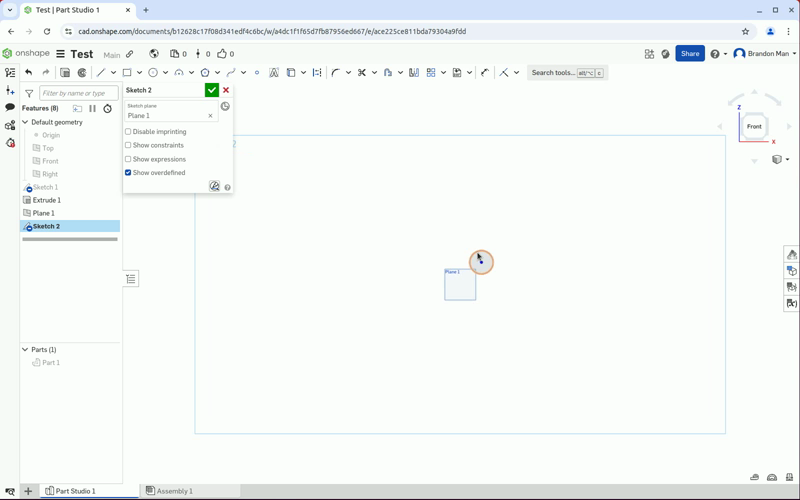
scroll(6)
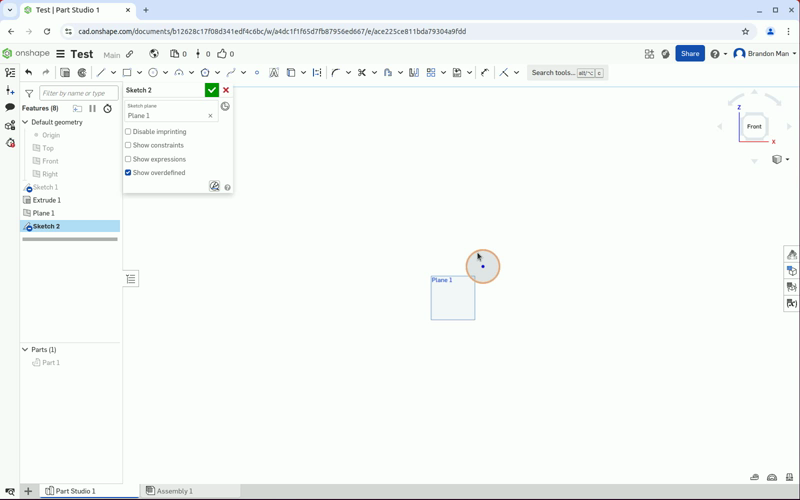
scroll(6)
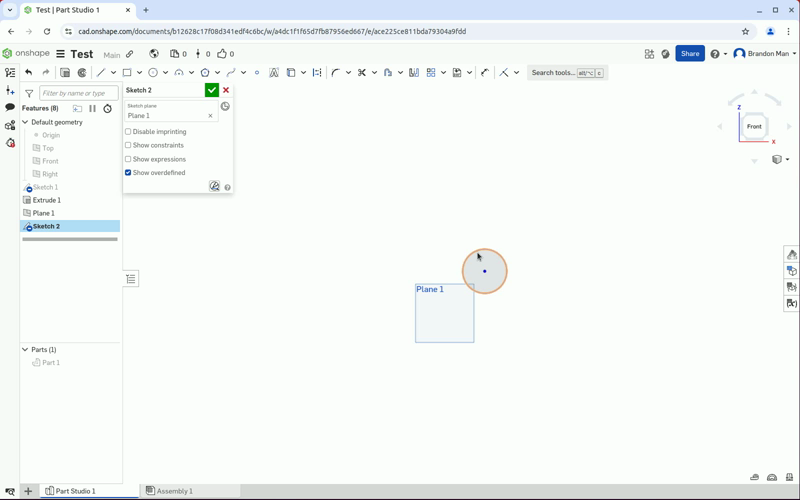
scroll(6)
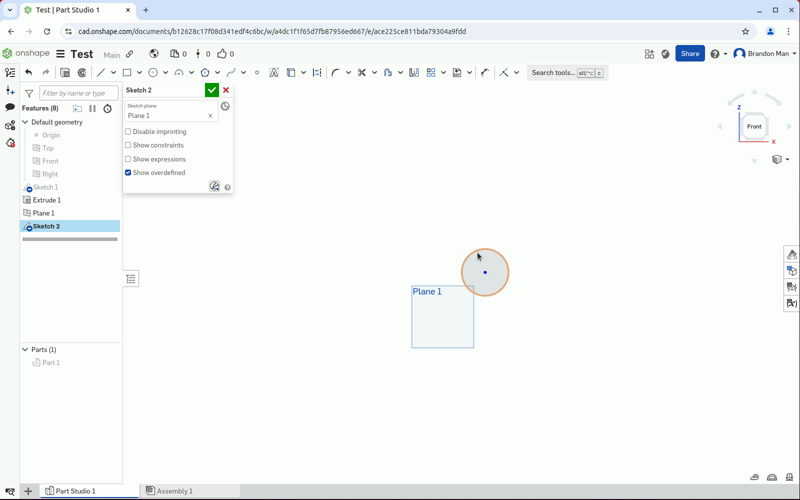
scroll(6)
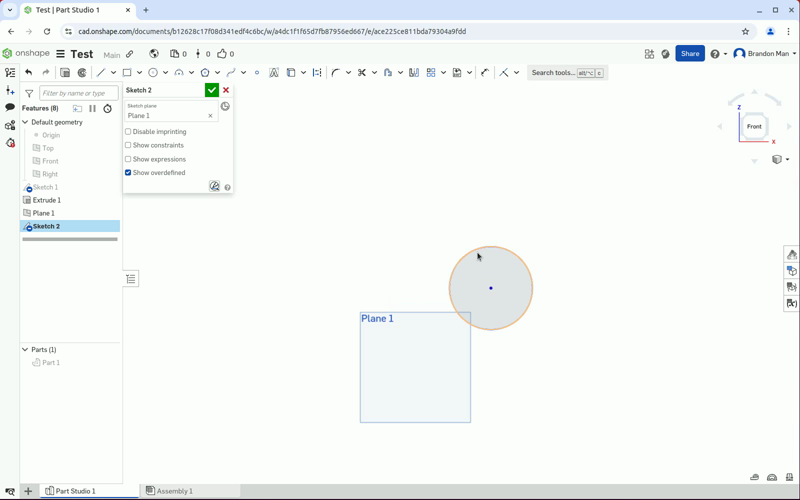
scroll(6)
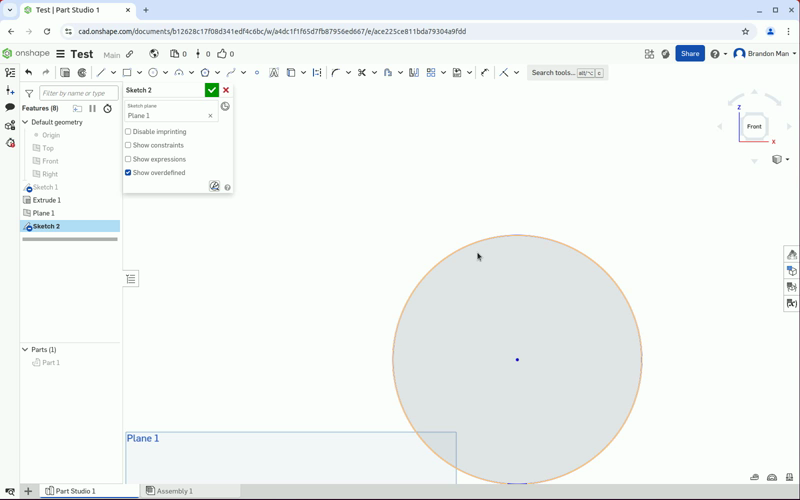
click(477, 252)
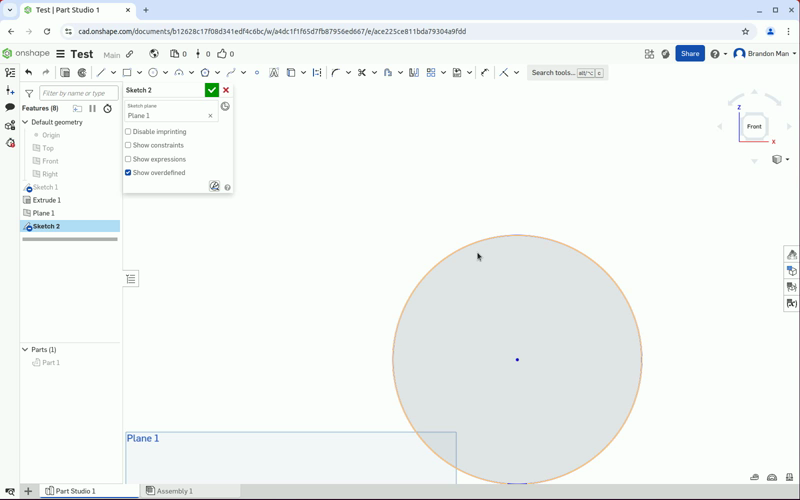
scroll(-6)
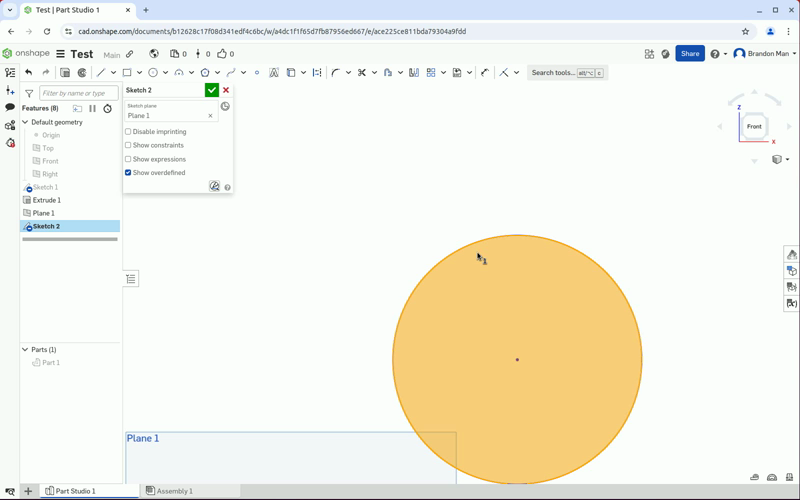
scroll(-6)
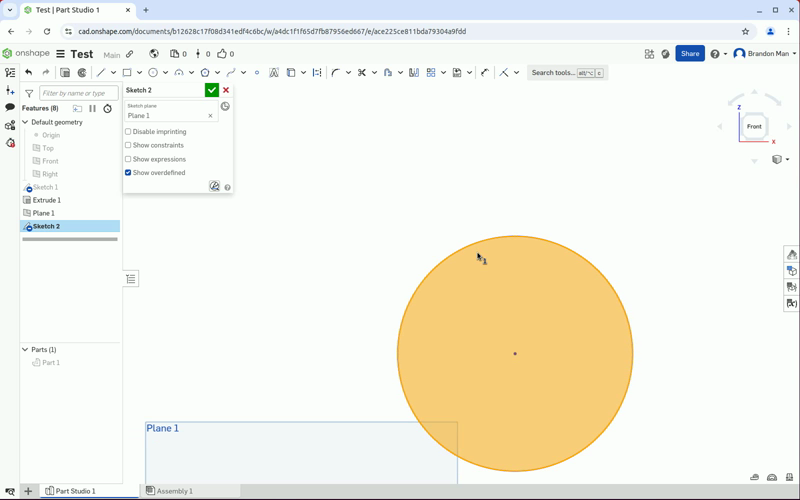
scroll(-6)
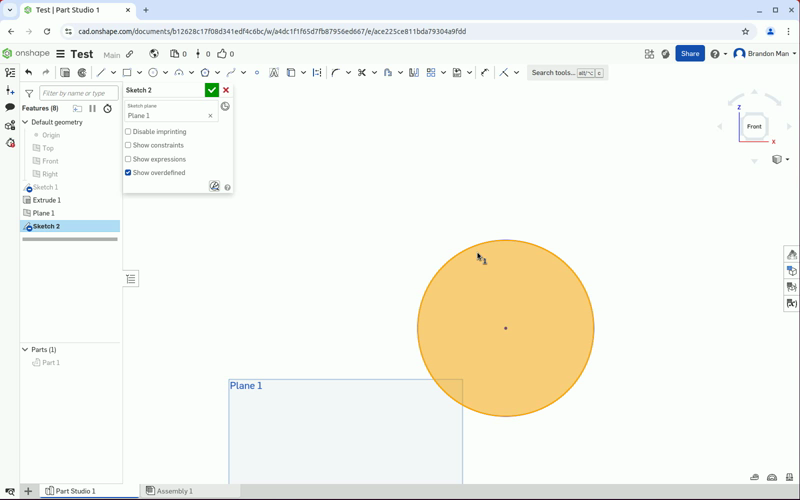
scroll(-6)
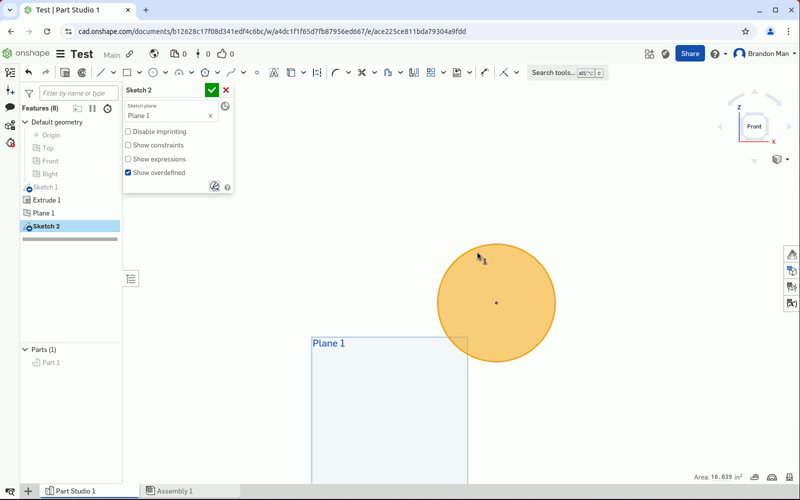
scroll(-6)
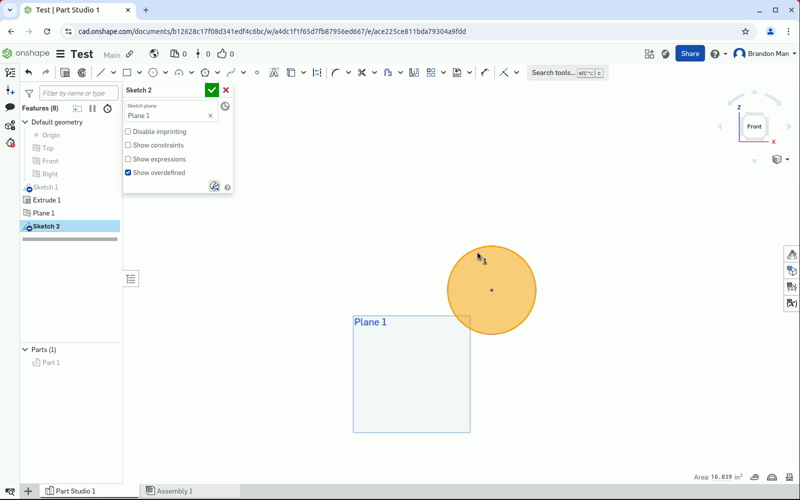
scroll(-6)
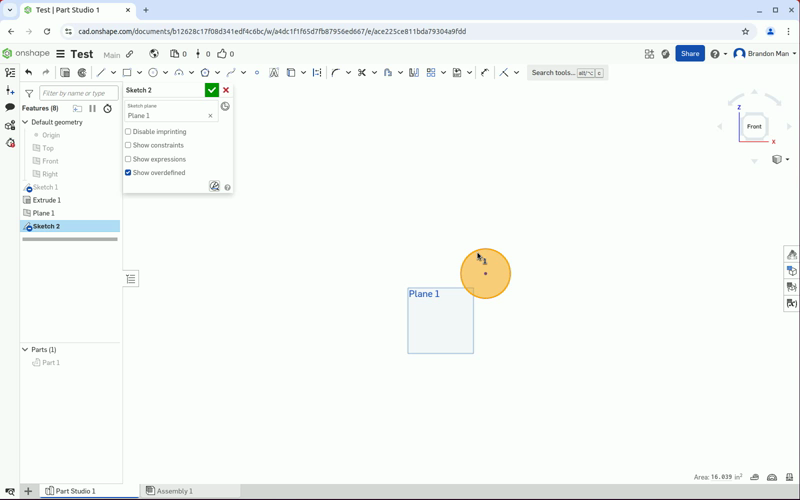
scroll(-6)
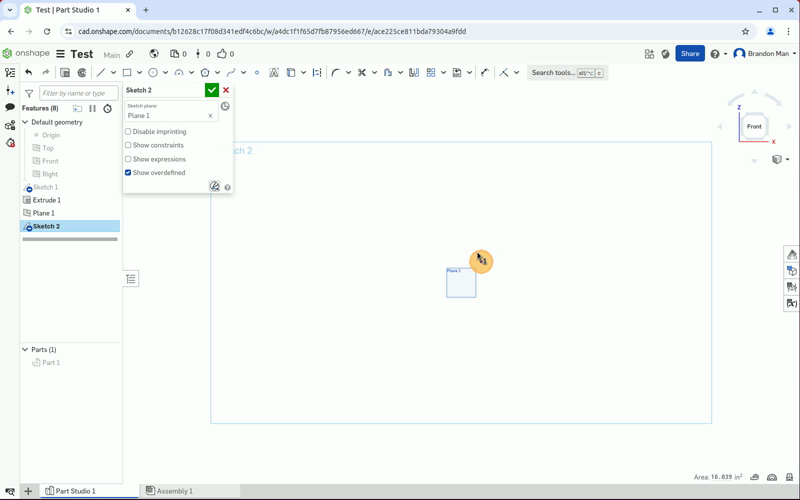
mouse_move(73, 352)
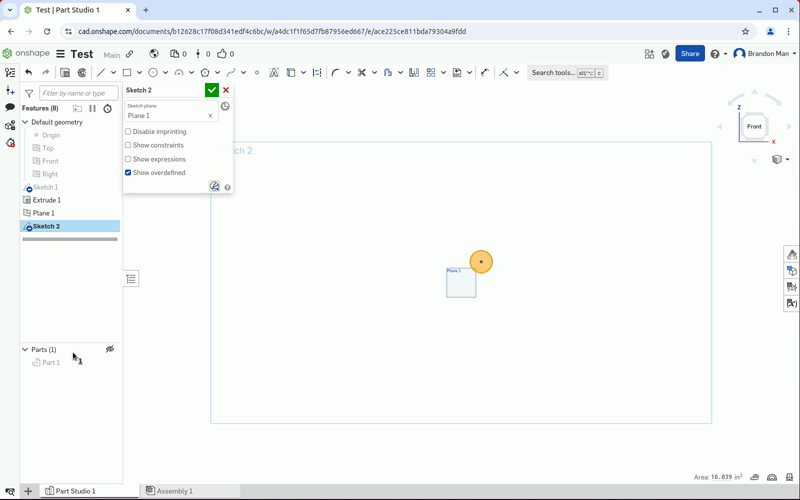
key(shift+y)
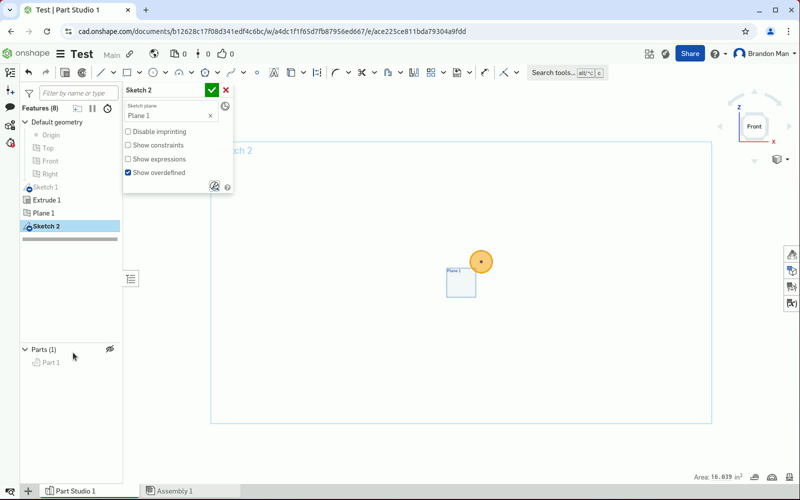
key(shift+e)
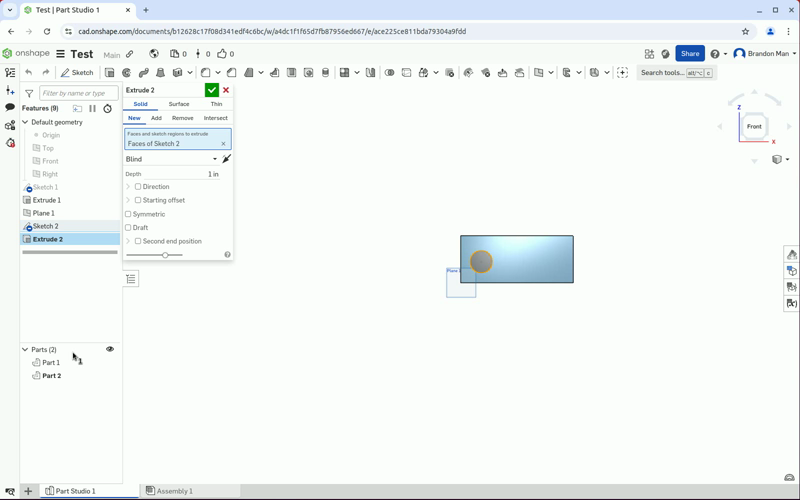
mouse_move(143, 106)
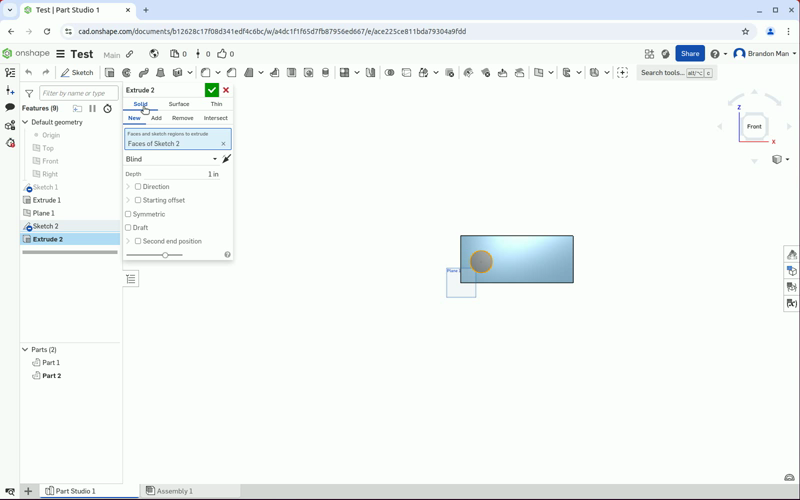
click(143, 106)
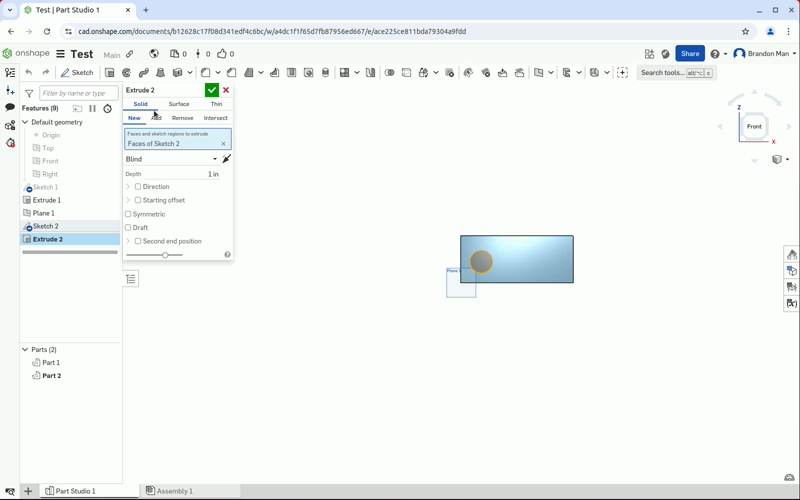
mouse_move(186, 120)
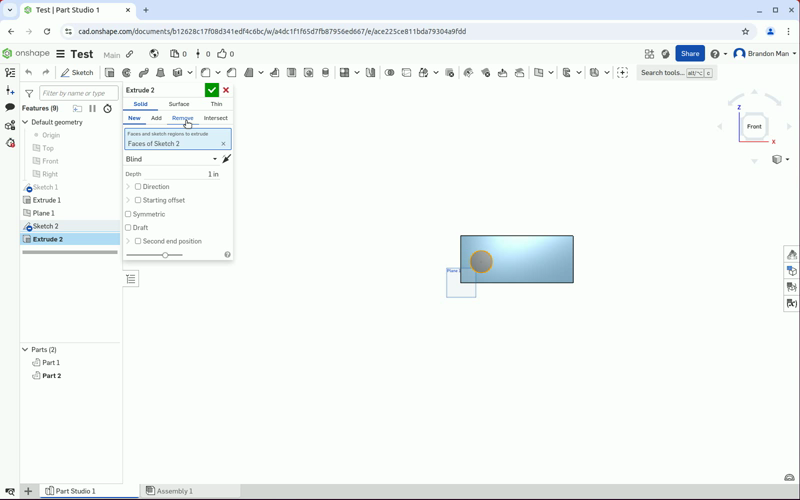
click(186, 120)
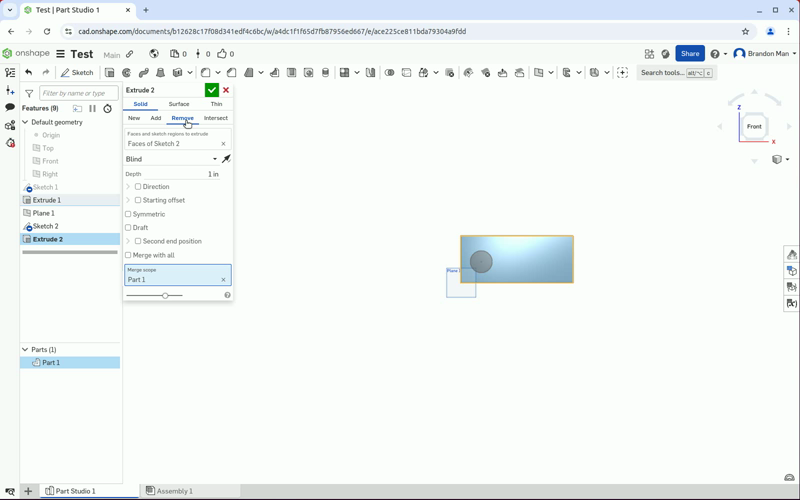
key(tab, 4)
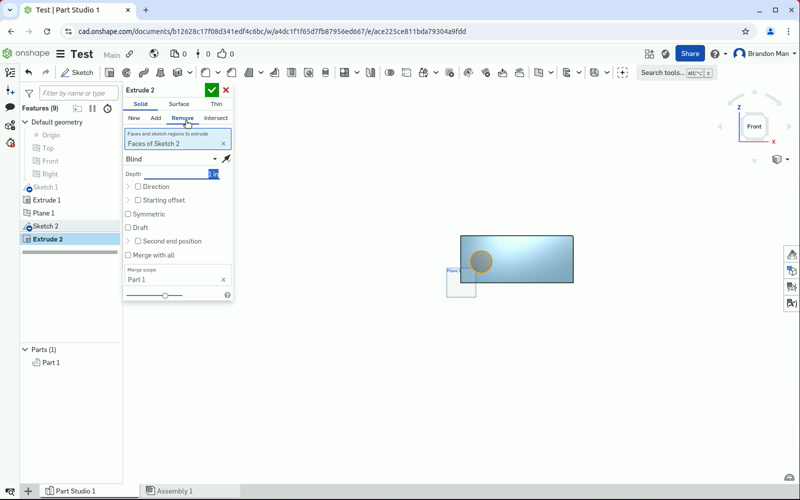
text(2.166)
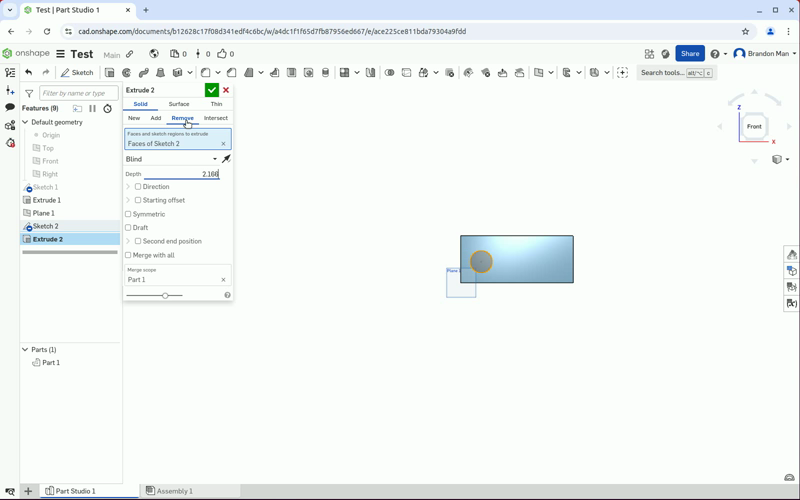
key(tab, 6)
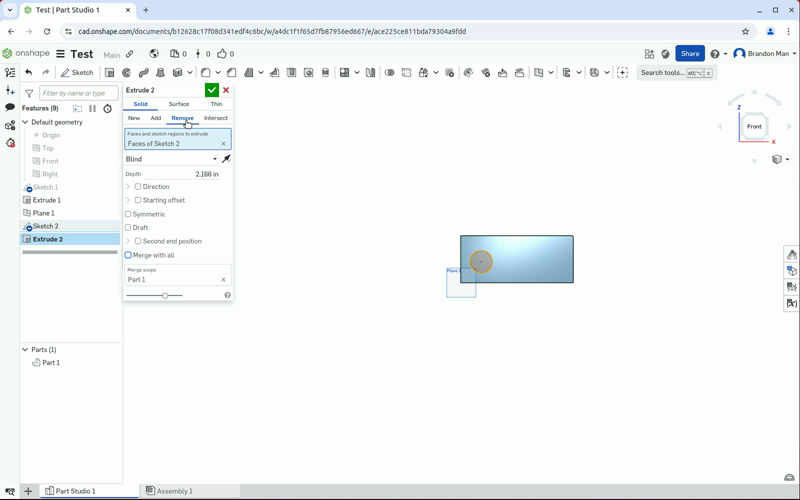
key(space)
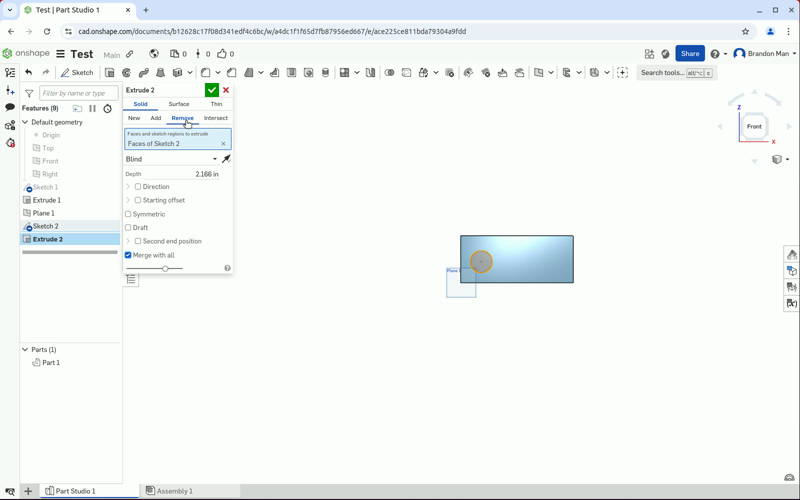
key(enter)
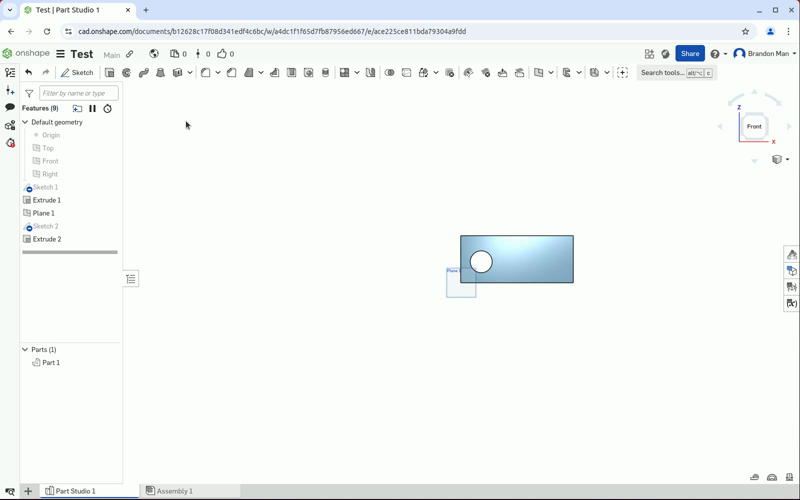
key(shift+h)
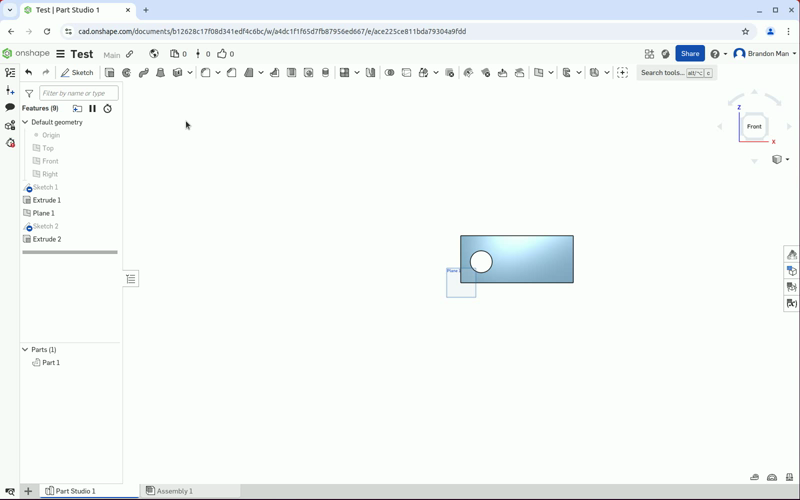
key(shift+h)
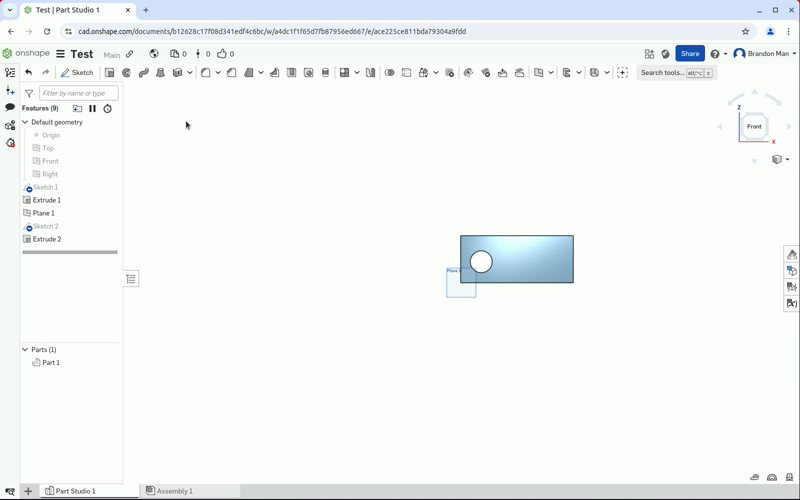
mouse_move(73, 189)
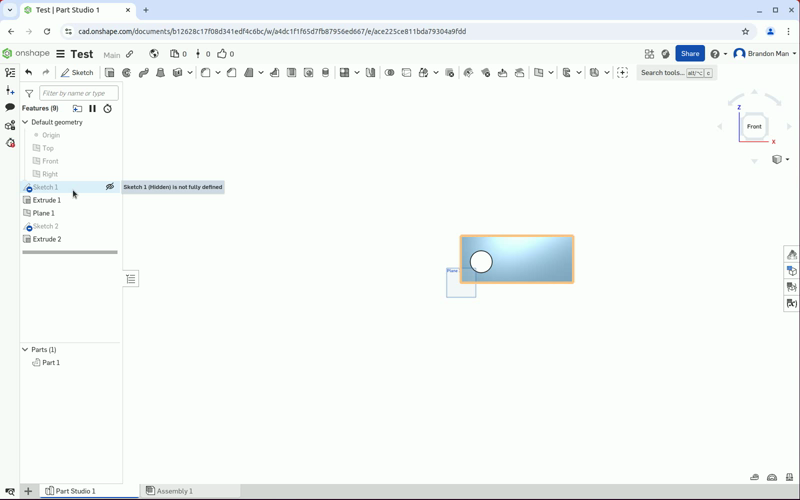
click(73, 189)
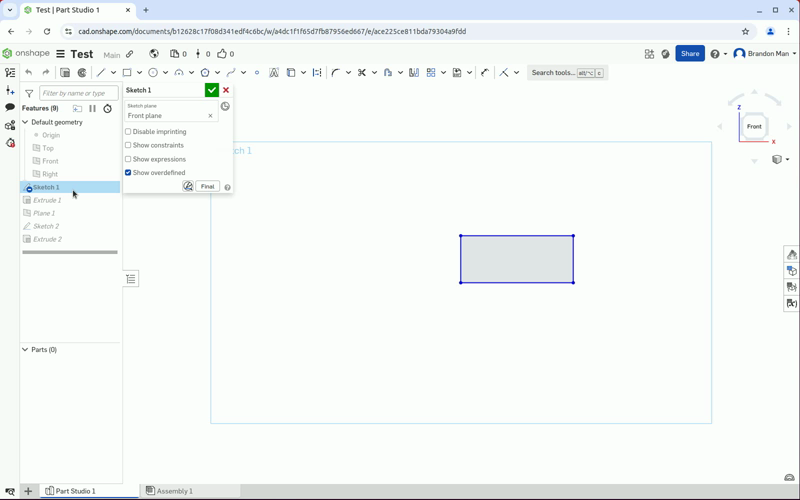
mouse_move(229, 92)
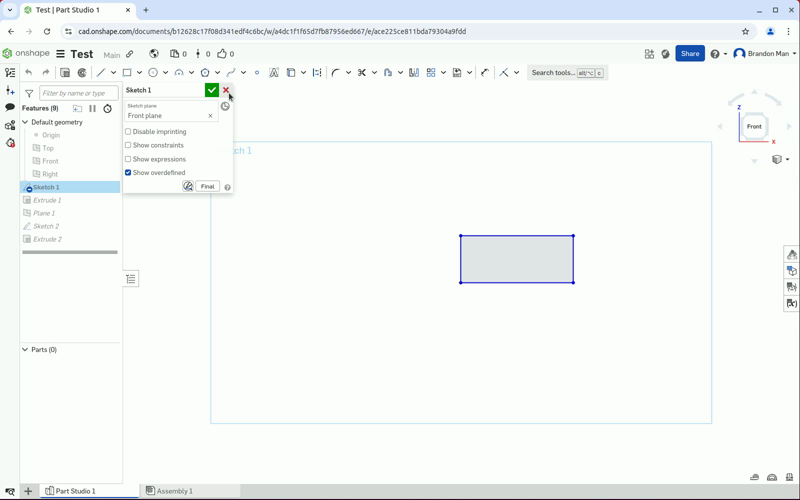
click(229, 92)
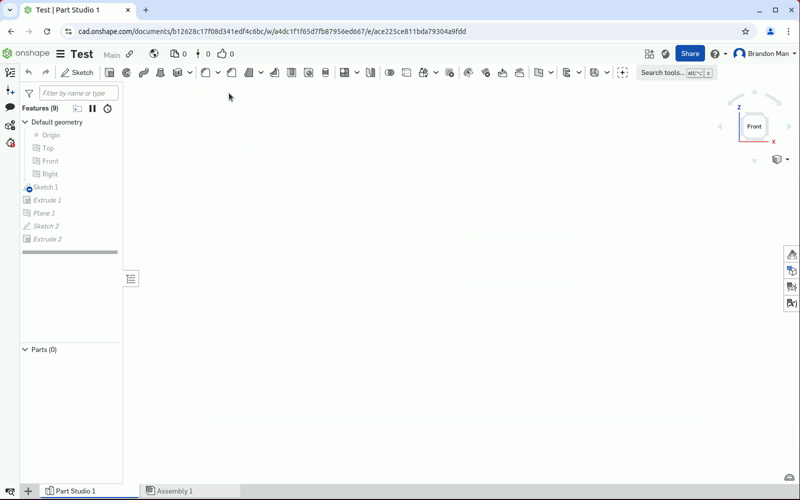
key(shift+s)
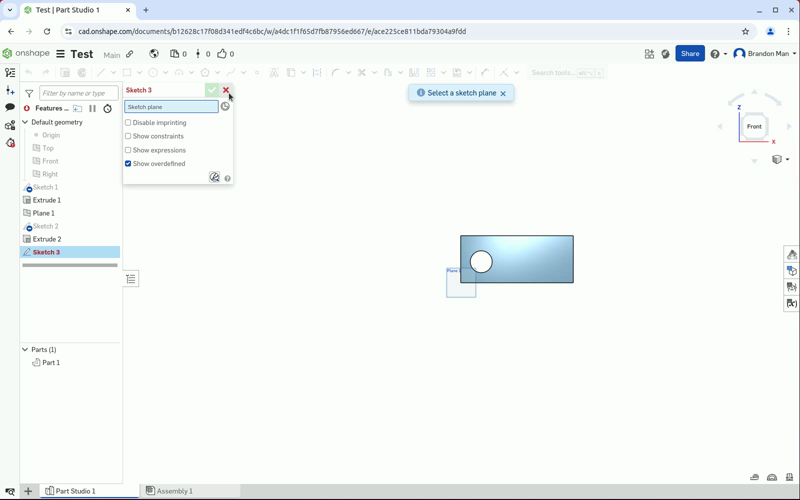
mouse_move(73, 215)
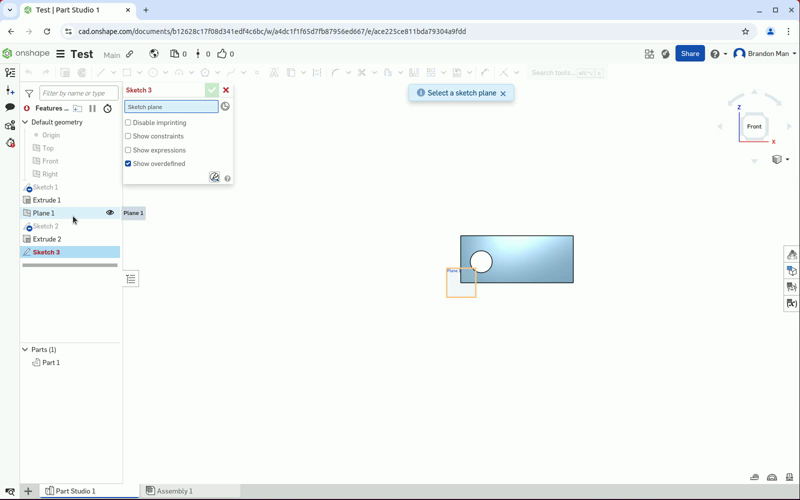
click(73, 215)
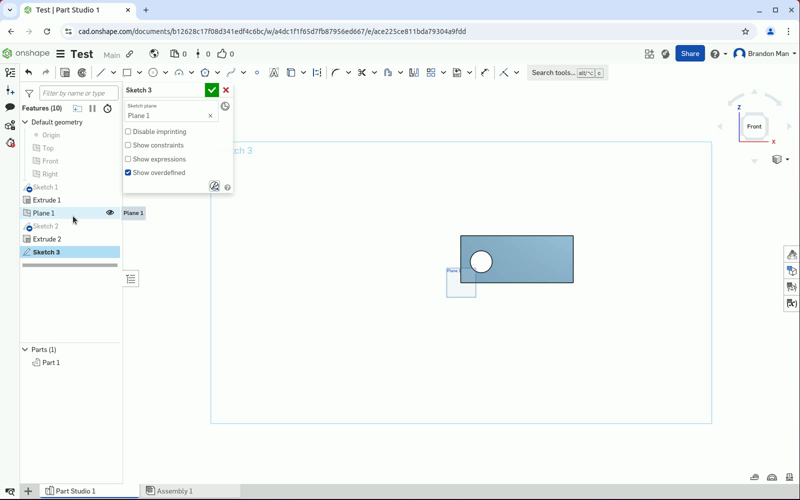
mouse_move(73, 352)
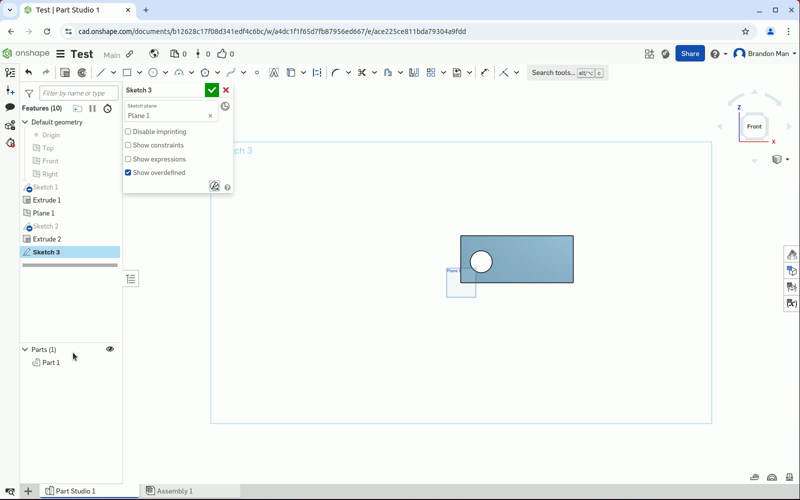
key(y)
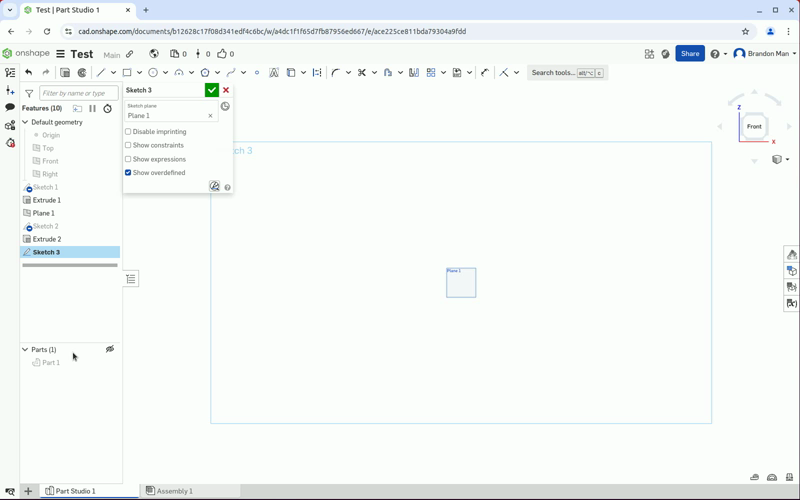
key(c)
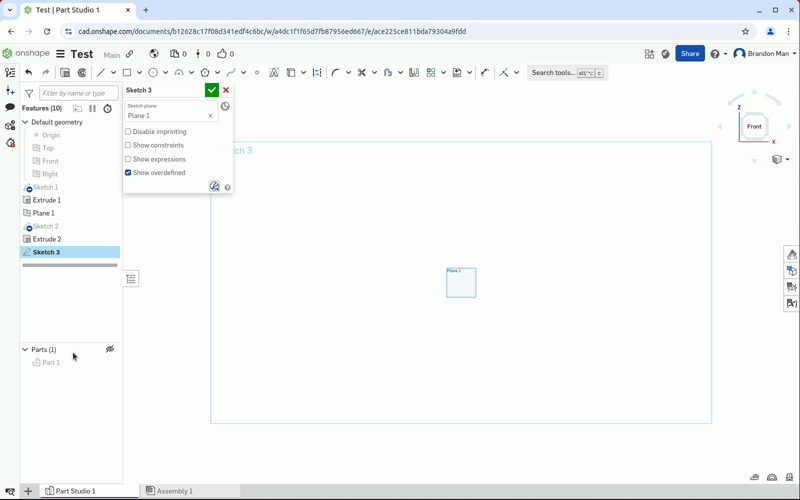
key_down(shift)
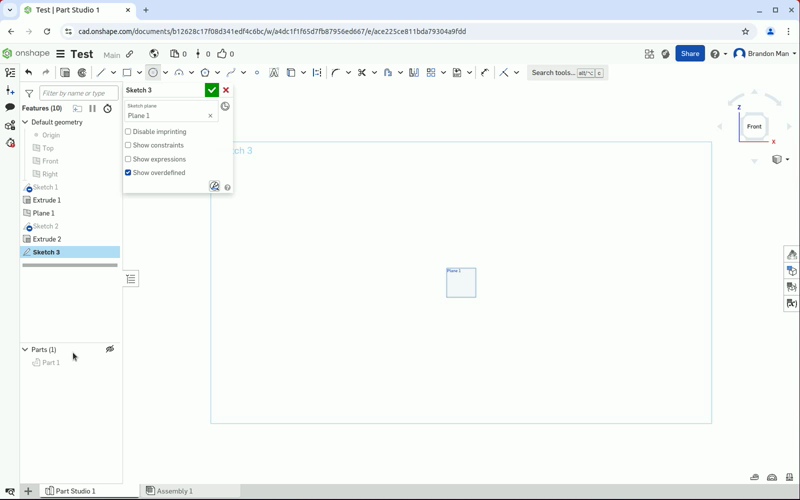
mouse_move(554, 261)
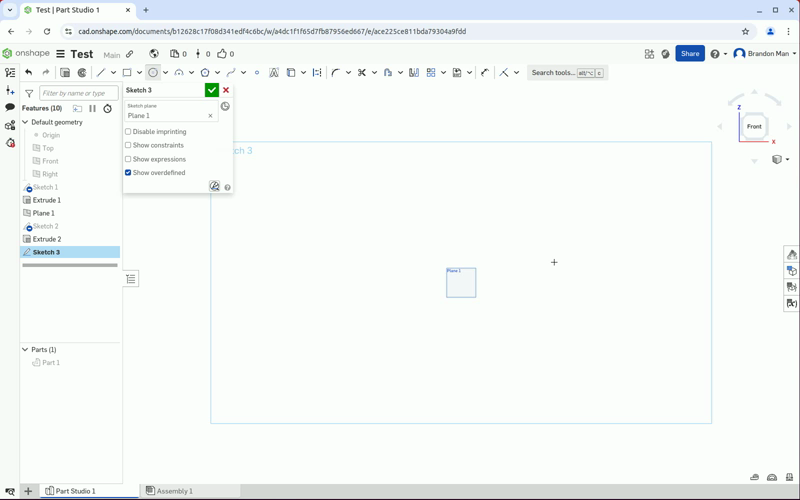
click(554, 261)
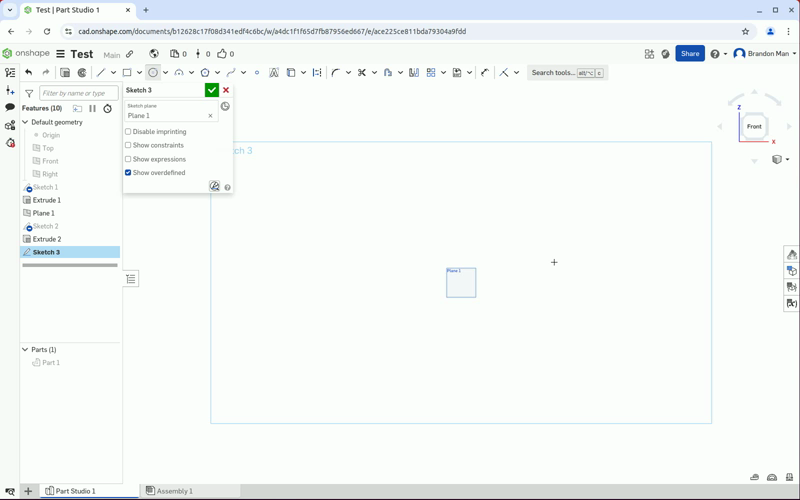
key_up(shift)
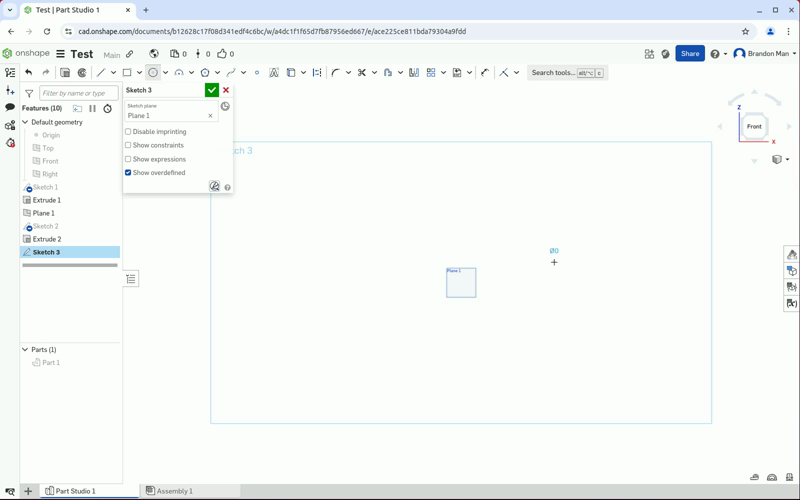
mouse_move(564, 261)
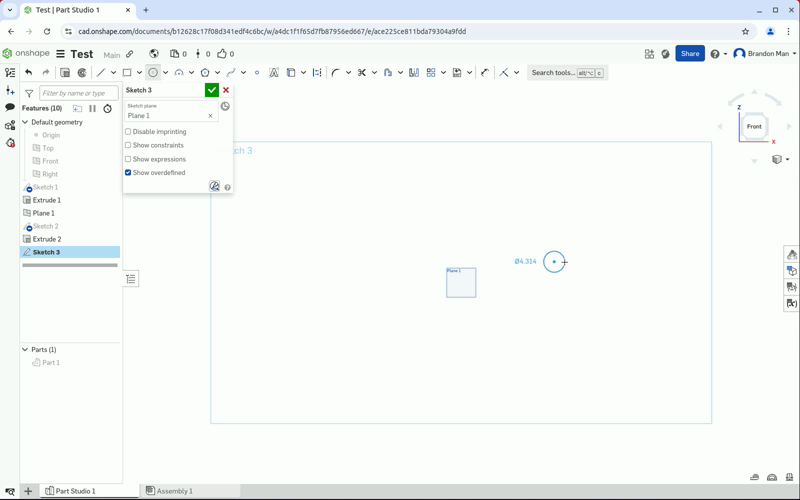
click(564, 261)
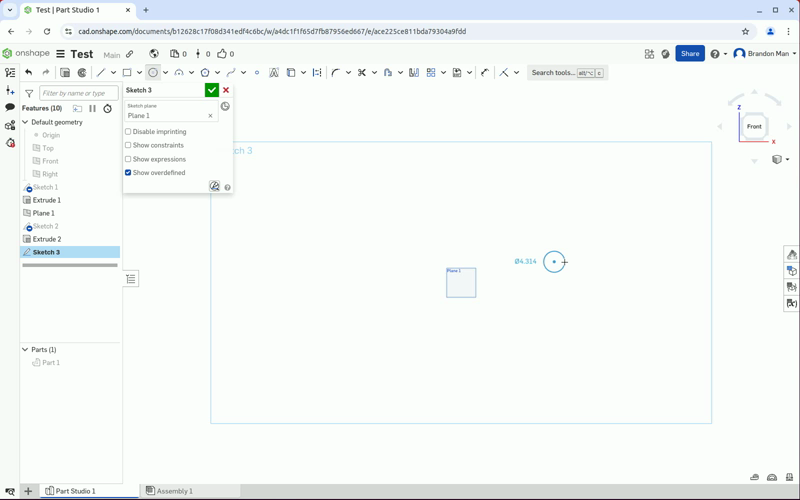
key(esc)
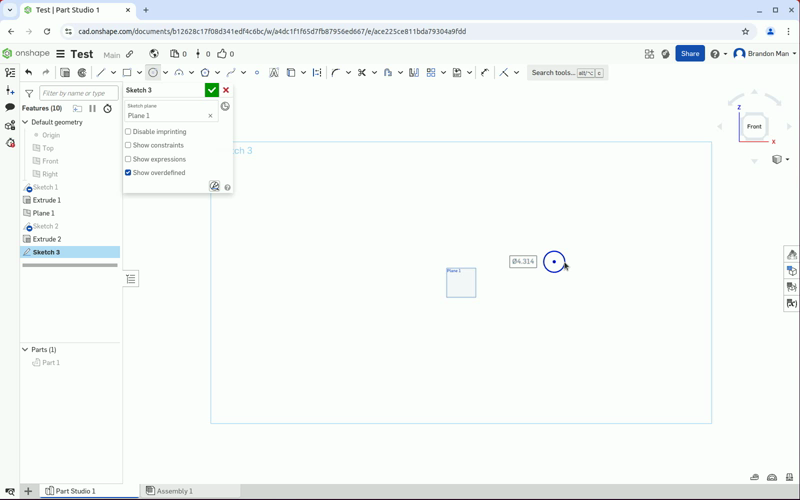
mouse_move(554, 267)
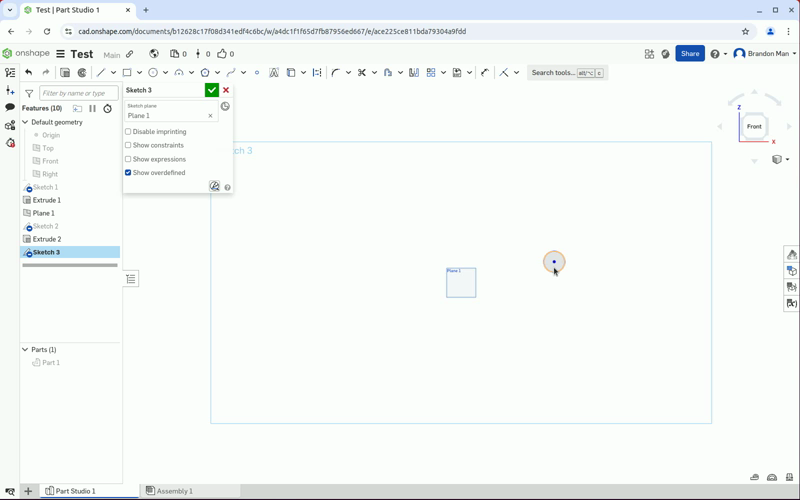
scroll(6)
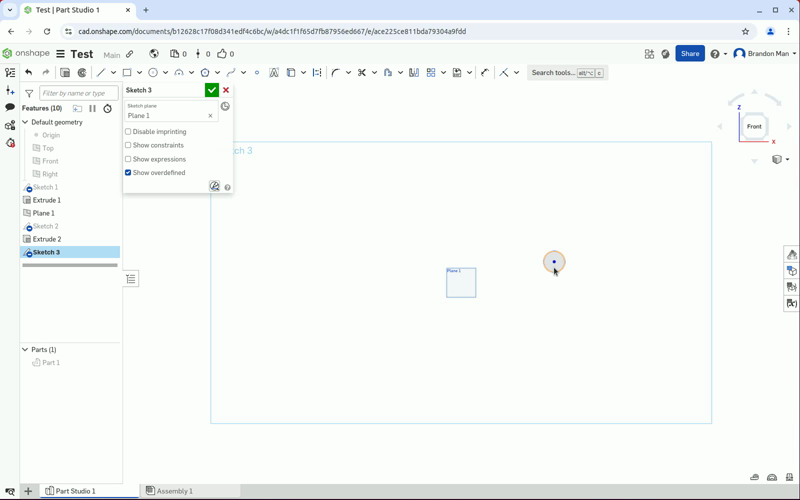
scroll(6)
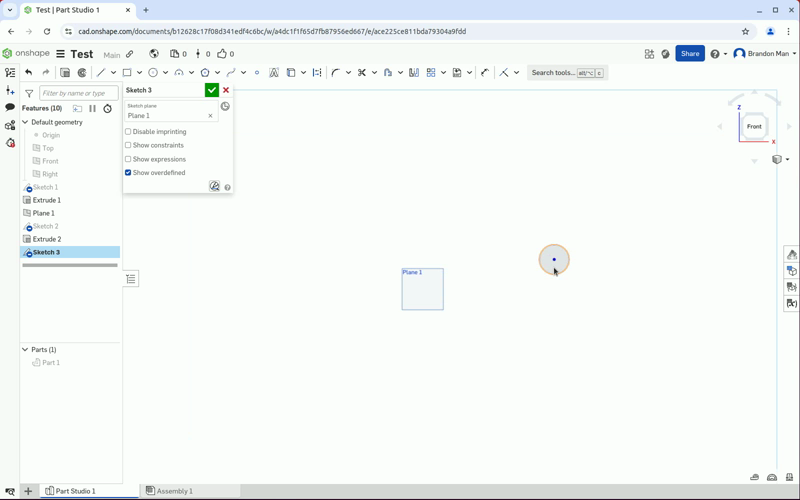
scroll(6)
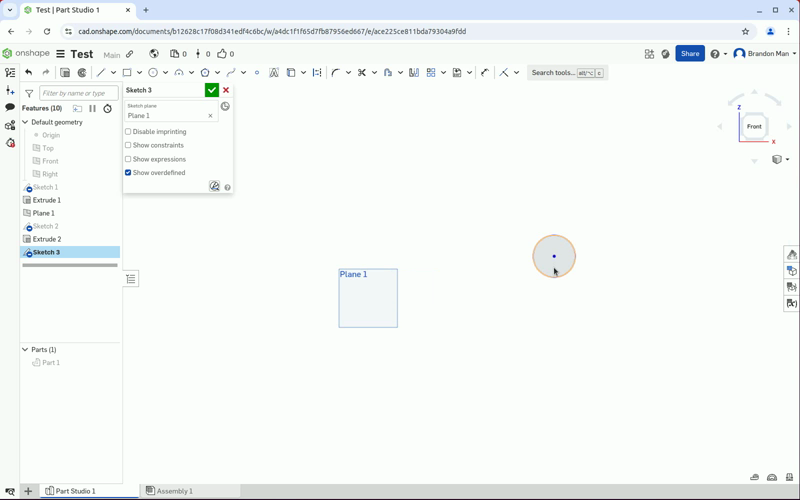
scroll(6)
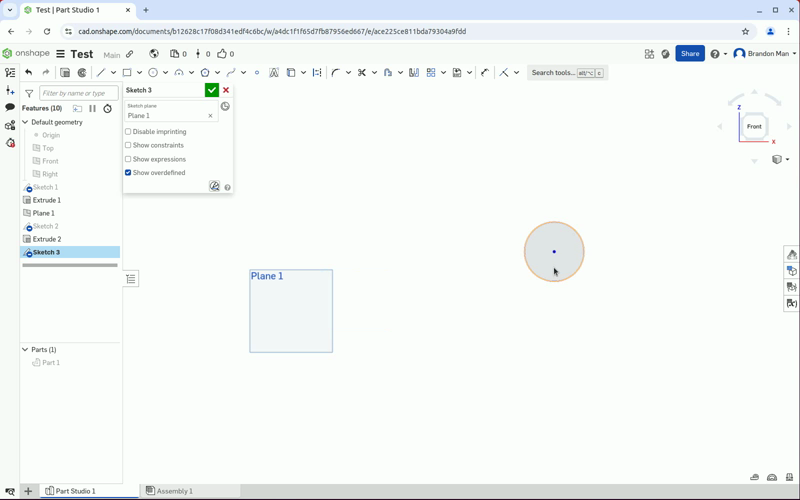
scroll(6)
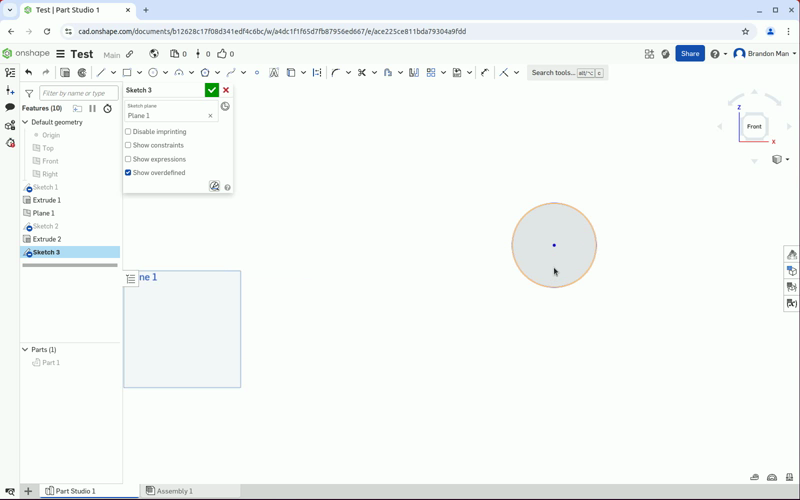
scroll(6)
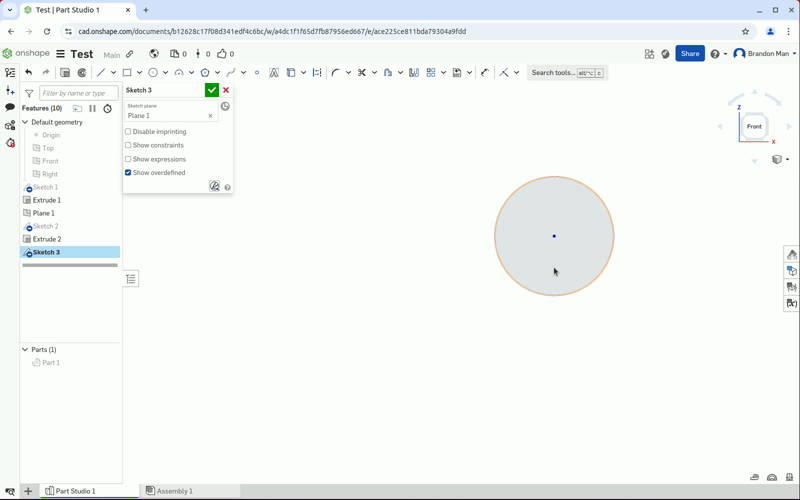
scroll(6)
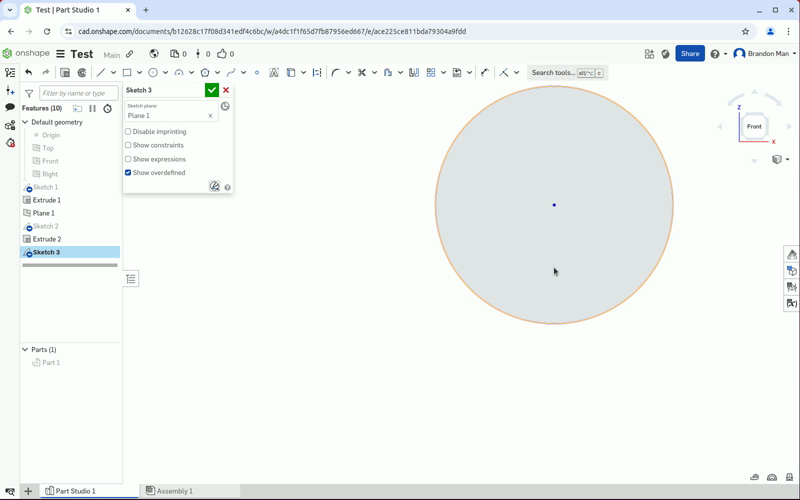
click(554, 267)
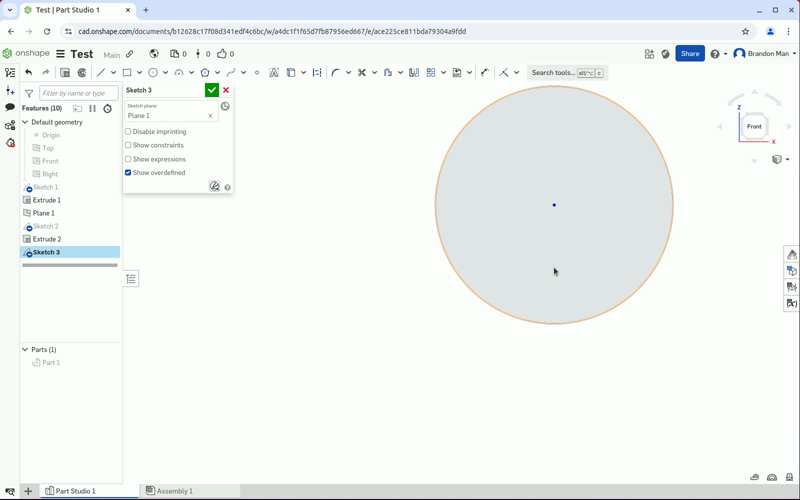
scroll(-6)
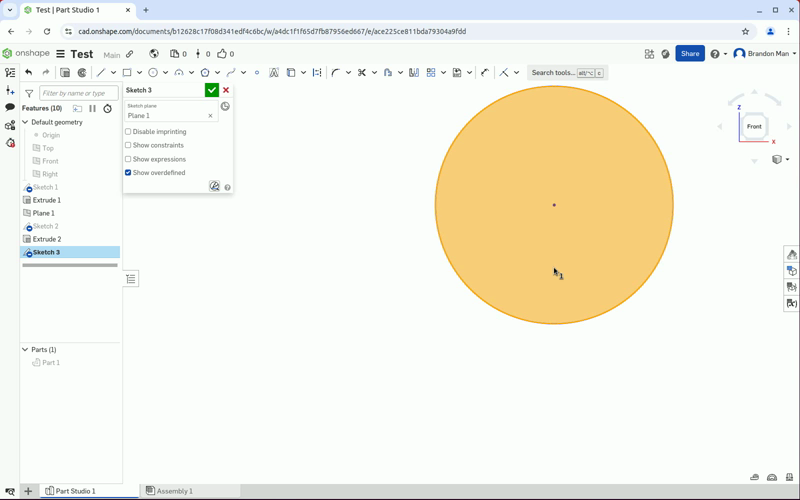
scroll(-6)
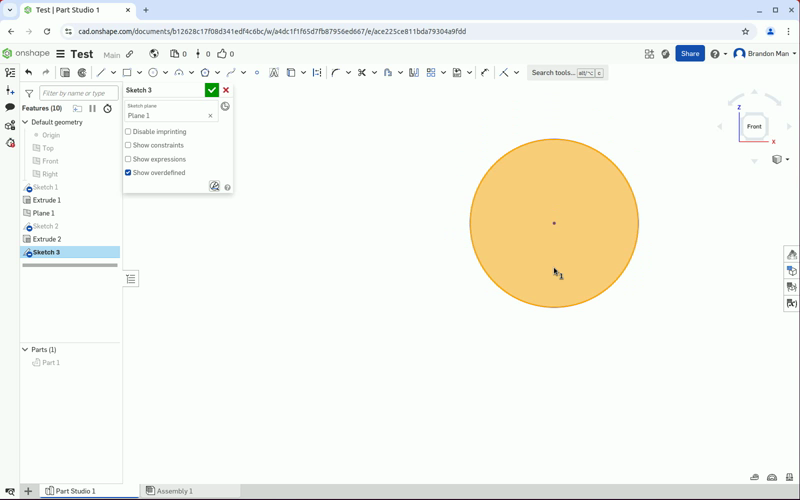
scroll(-6)
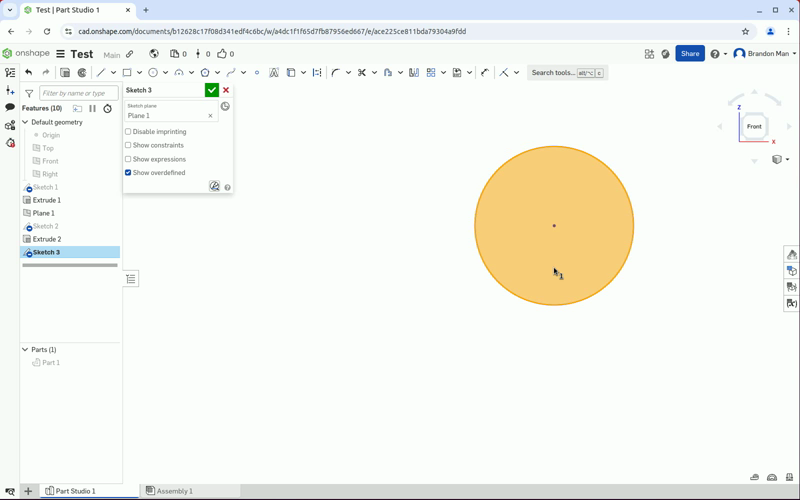
scroll(-6)
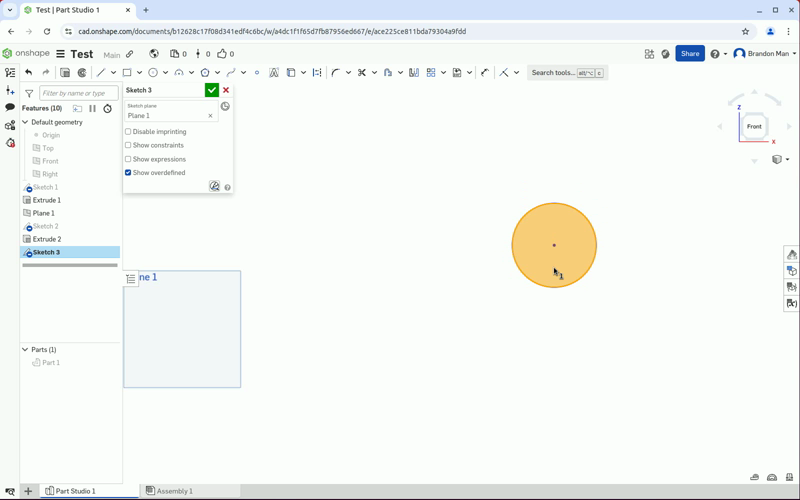
scroll(-6)
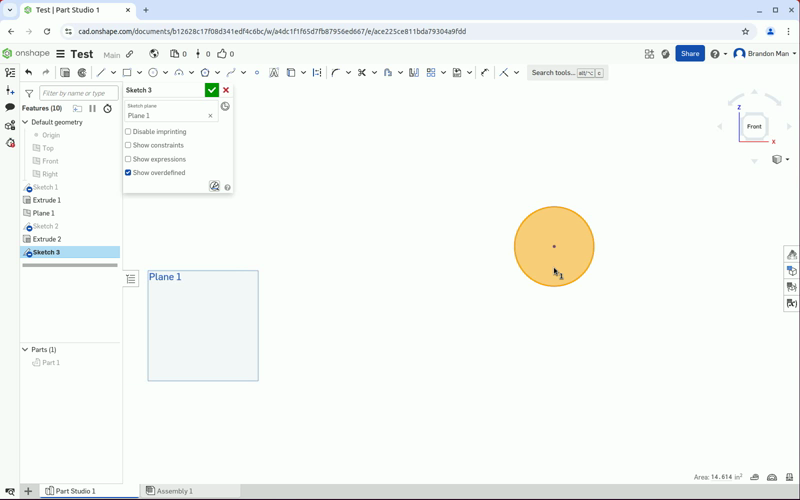
scroll(-6)
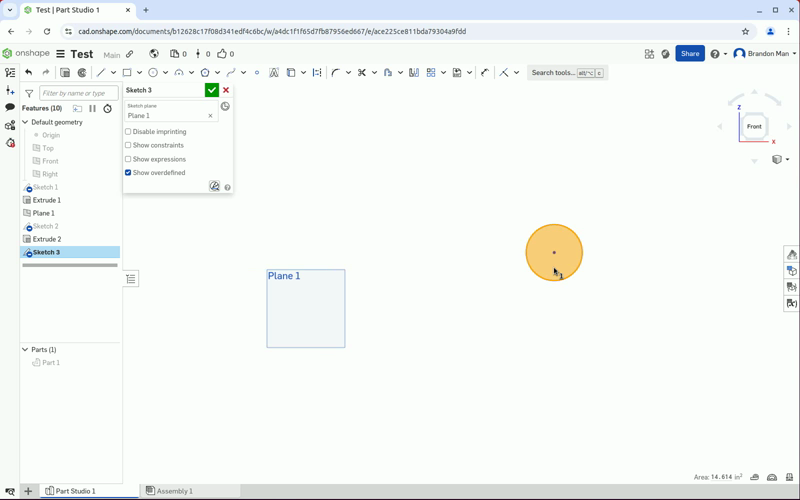
scroll(-6)
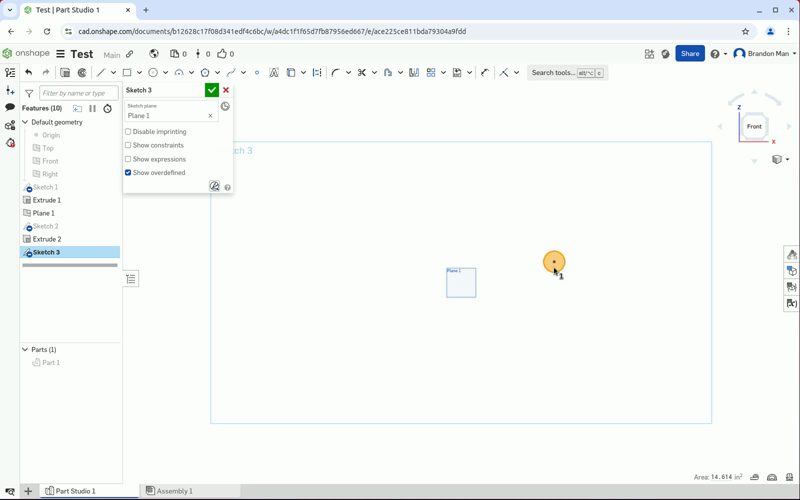
mouse_move(73, 352)
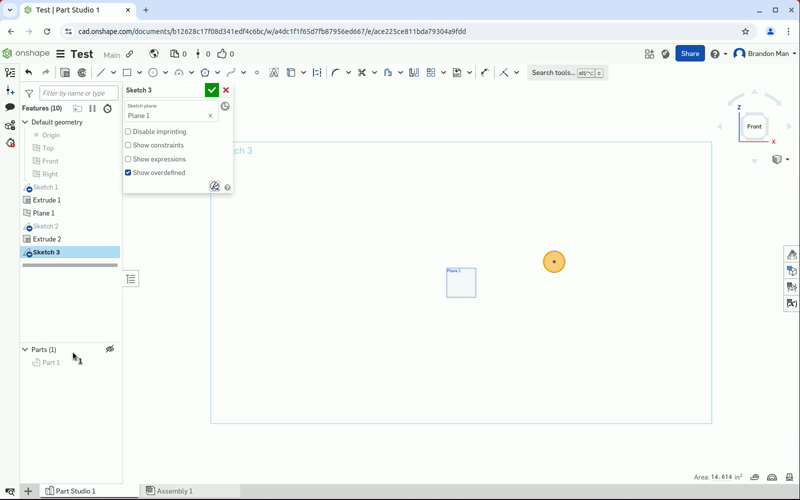
key(shift+y)
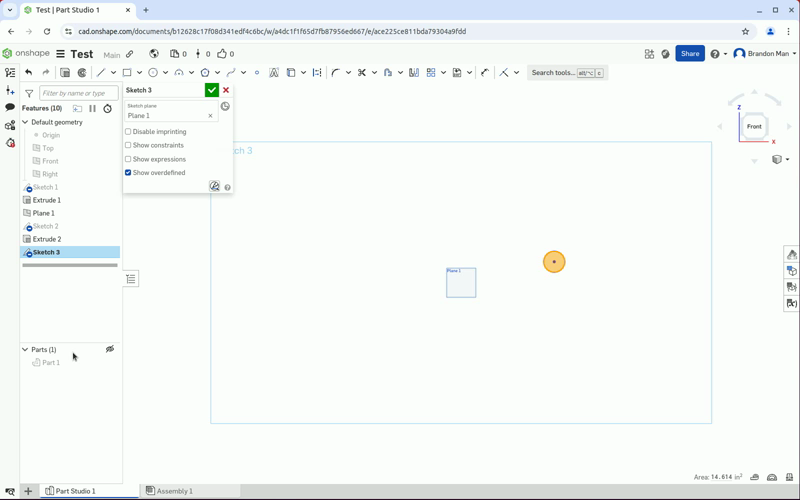
key(shift+e)
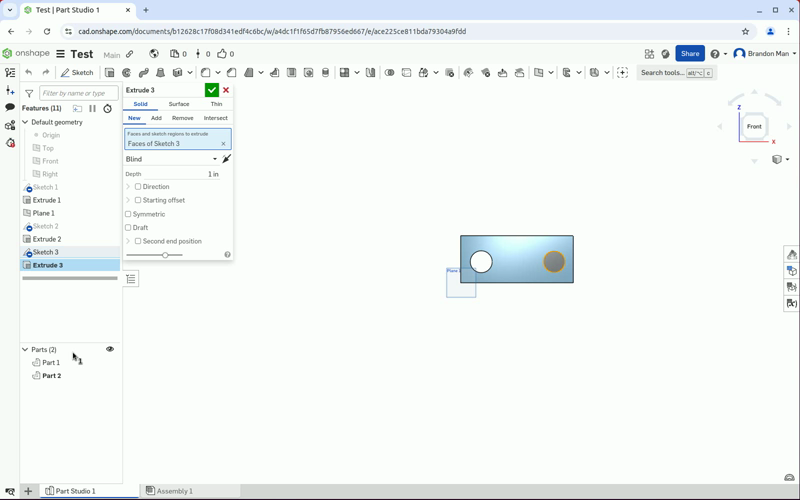
mouse_move(143, 106)
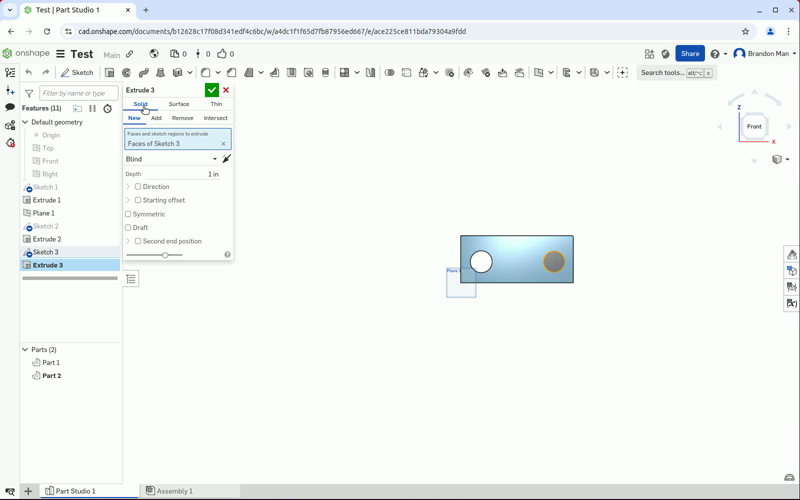
click(143, 106)
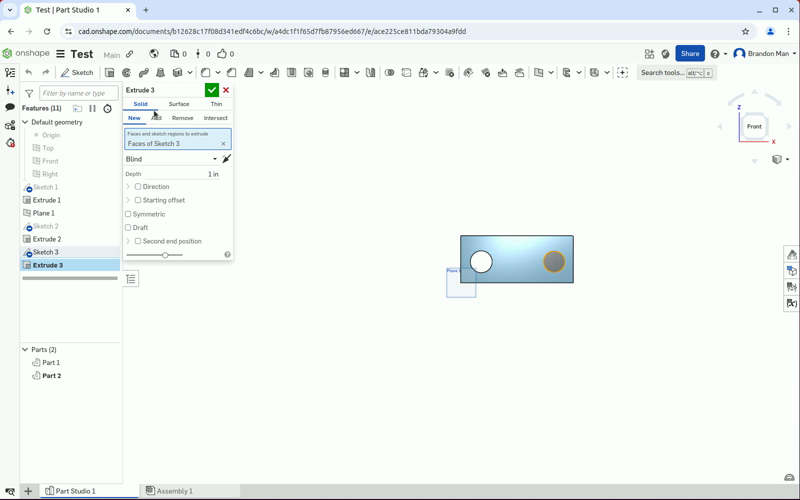
mouse_move(186, 120)
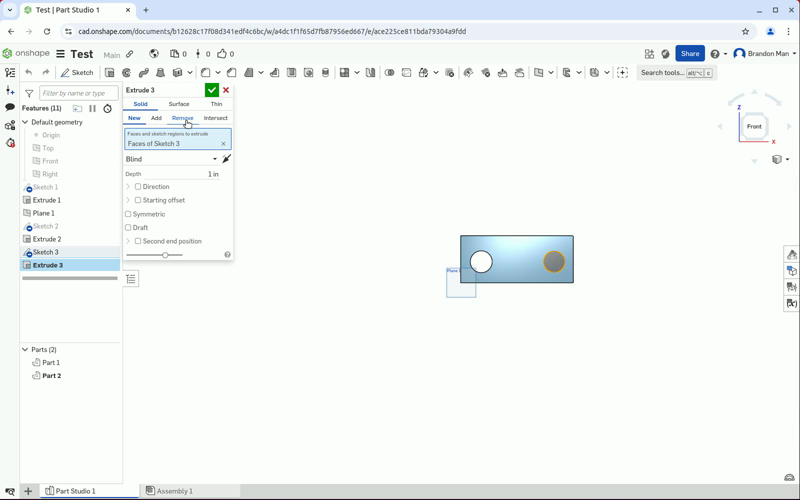
click(186, 120)
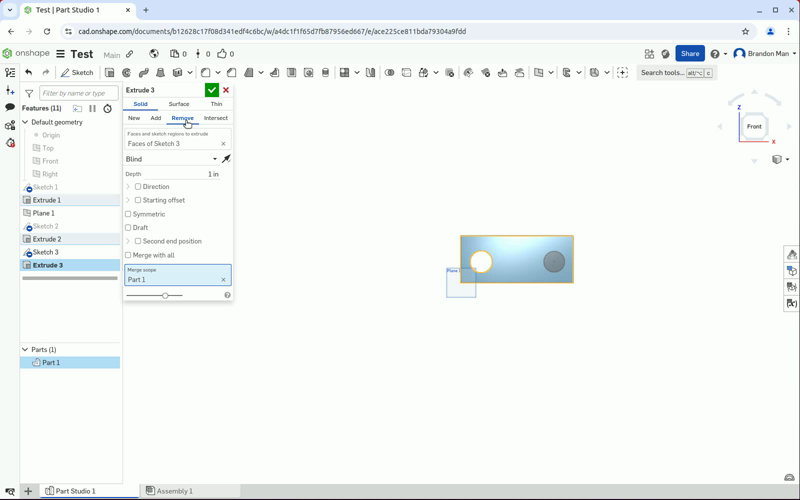
key(tab, 4)
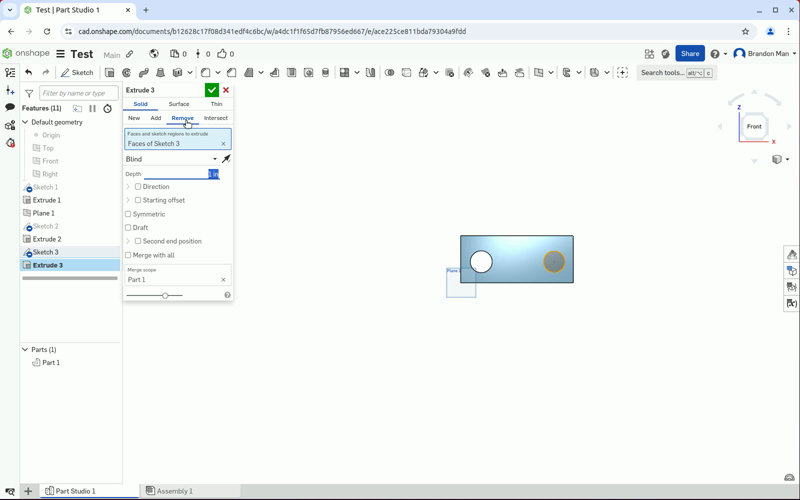
text(2.166)
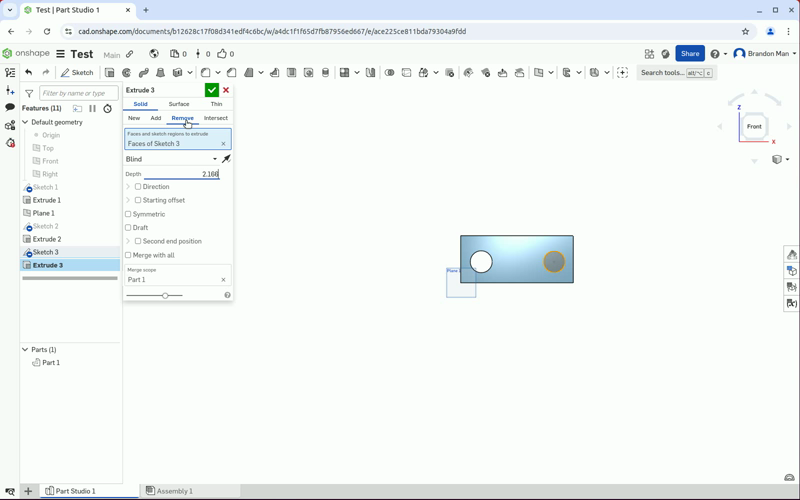
key(tab, 6)
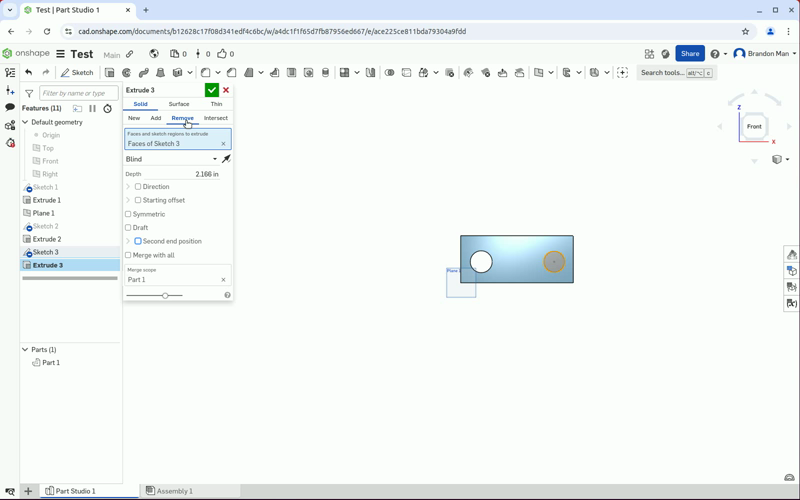
key(space)
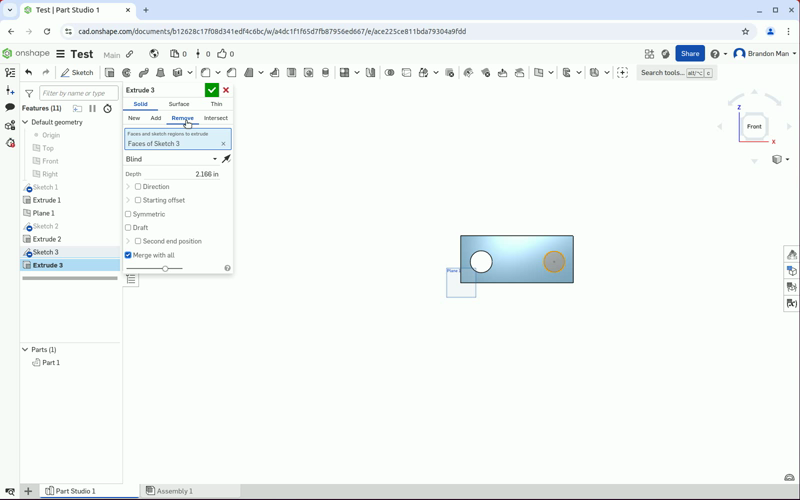
key(enter)
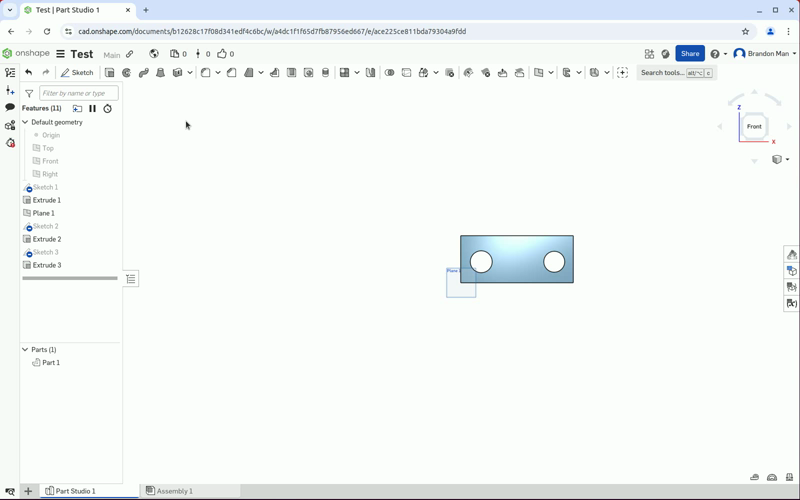
key(shift+h)
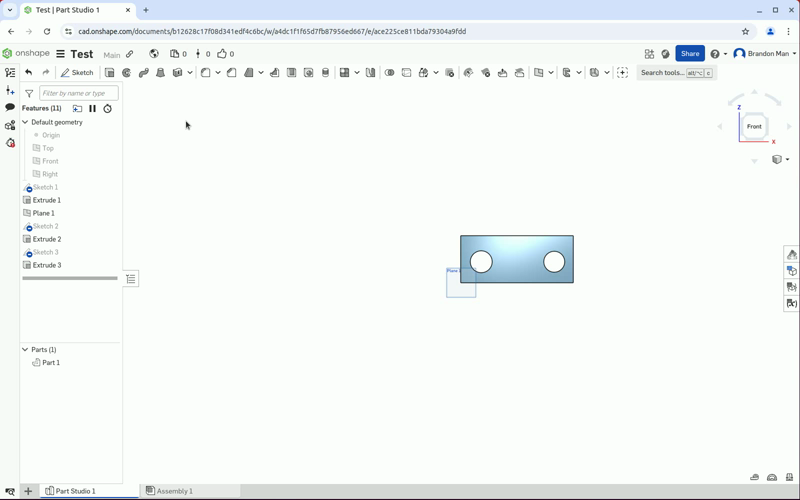
key(shift+h)
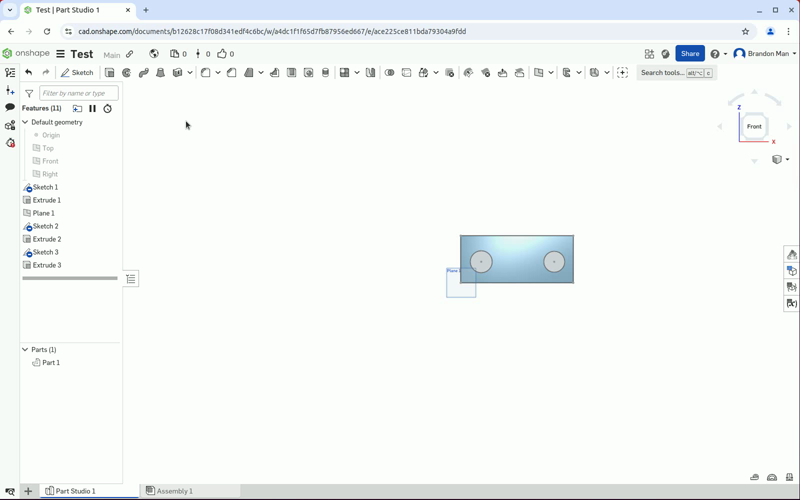
key(shift+7)
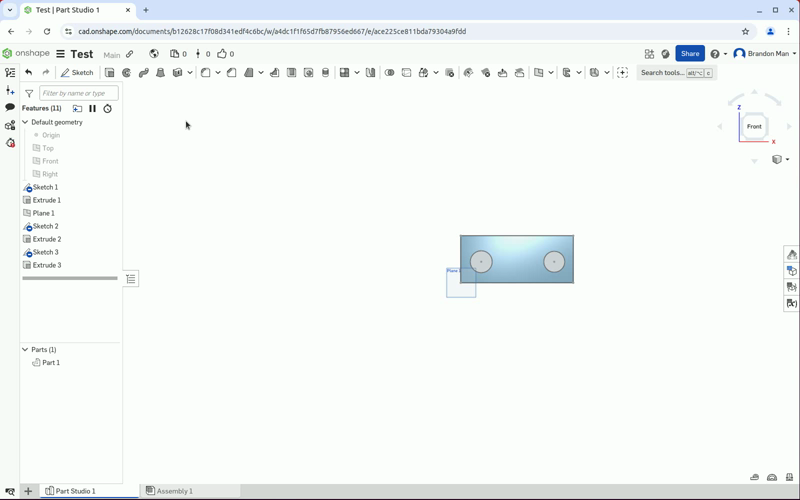
key(left, 2)
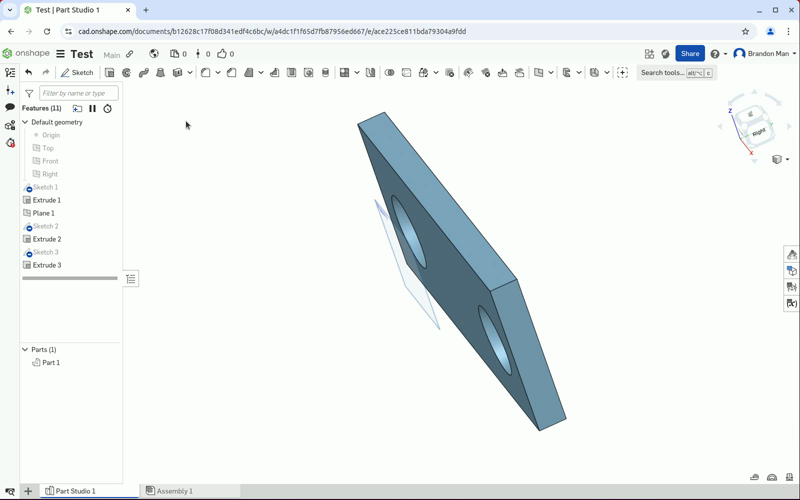
key(down, 2)
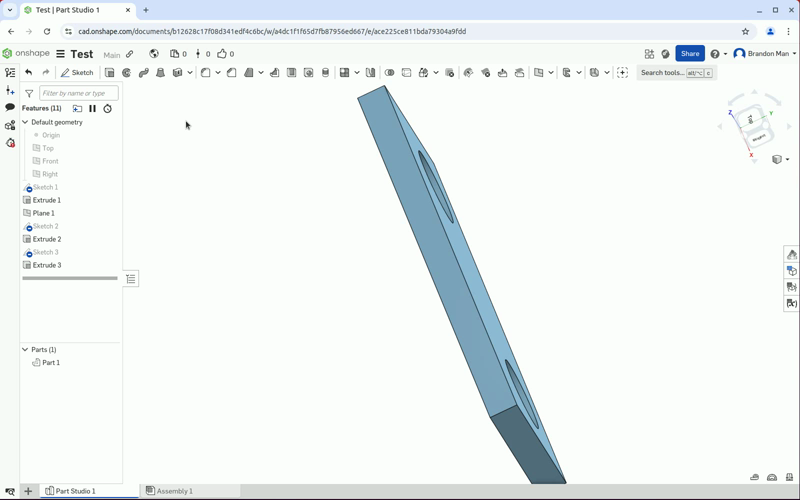
key(up, 2)
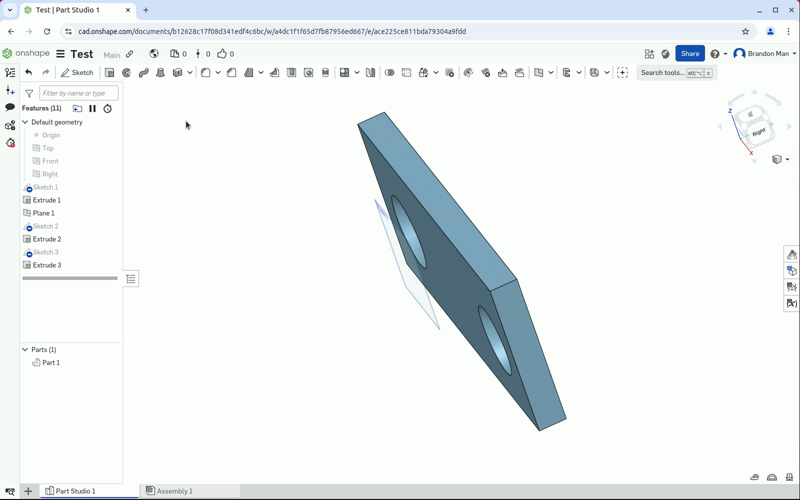
key(right, 2)
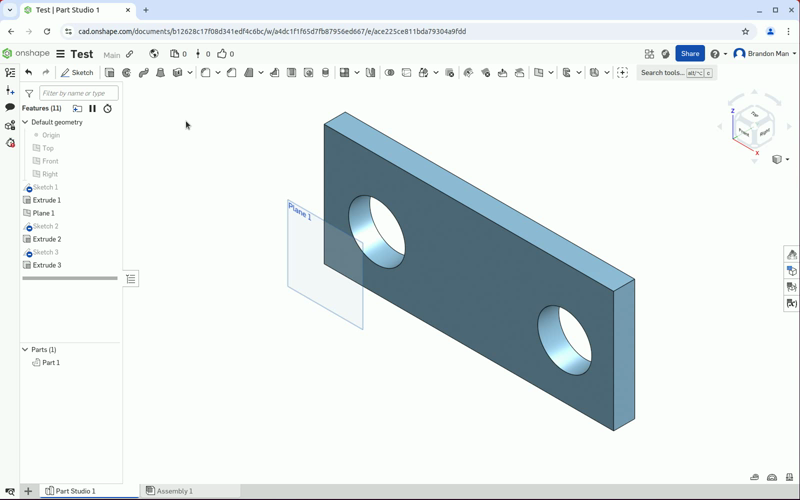
mouse_move(73, 189)
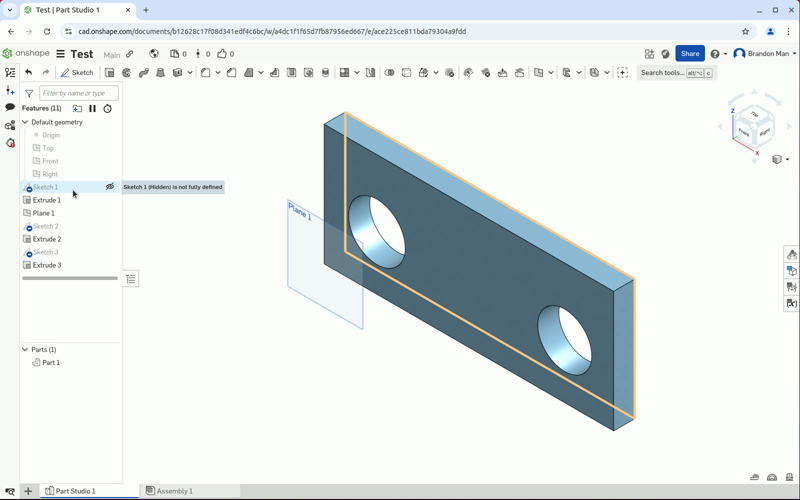
click(73, 189)